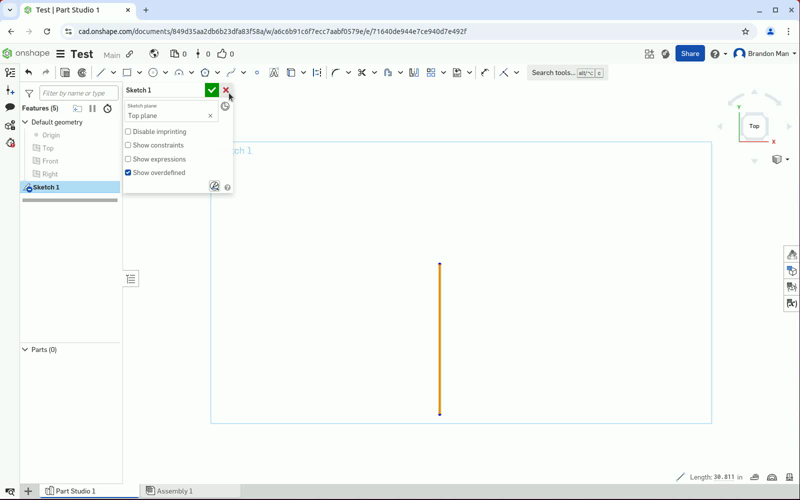
key(shift+h)
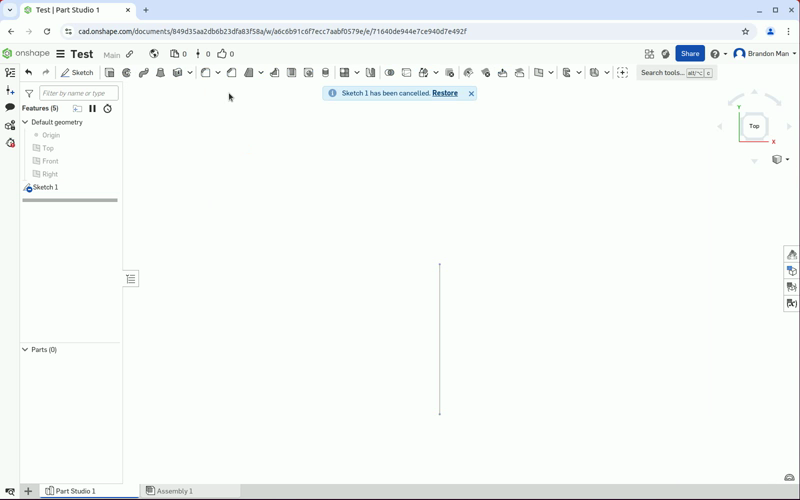
mouse_move(73, 352)
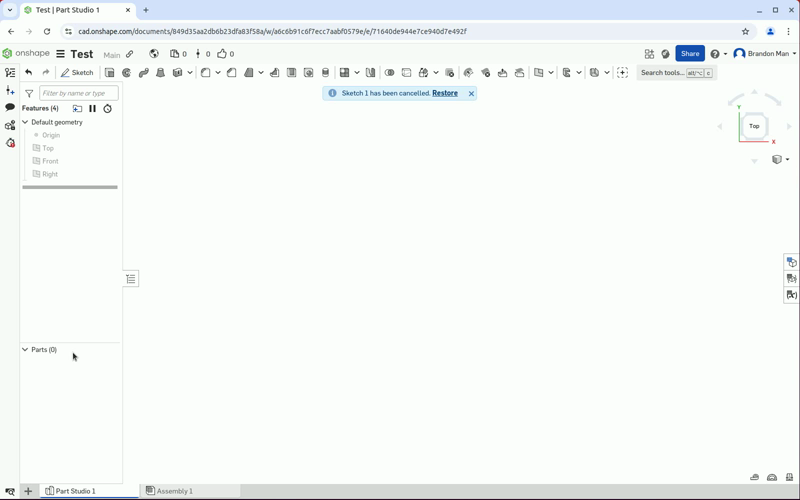
key(y)
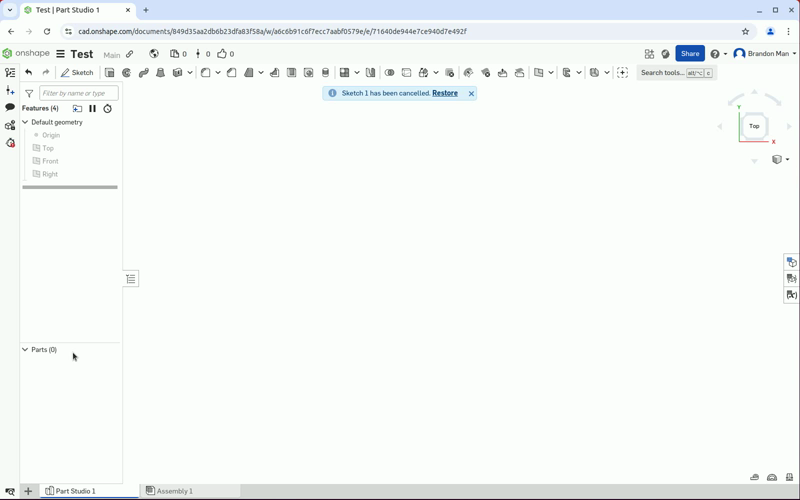
key(shift+p)
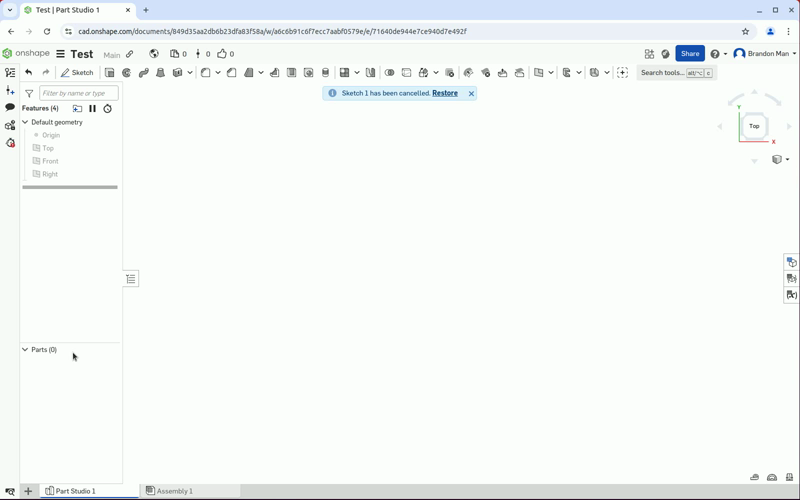
key(space)
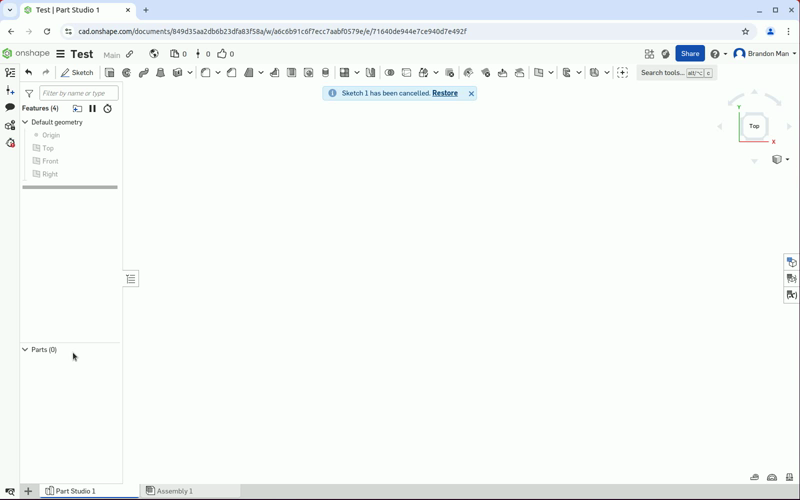
key_down(shift)
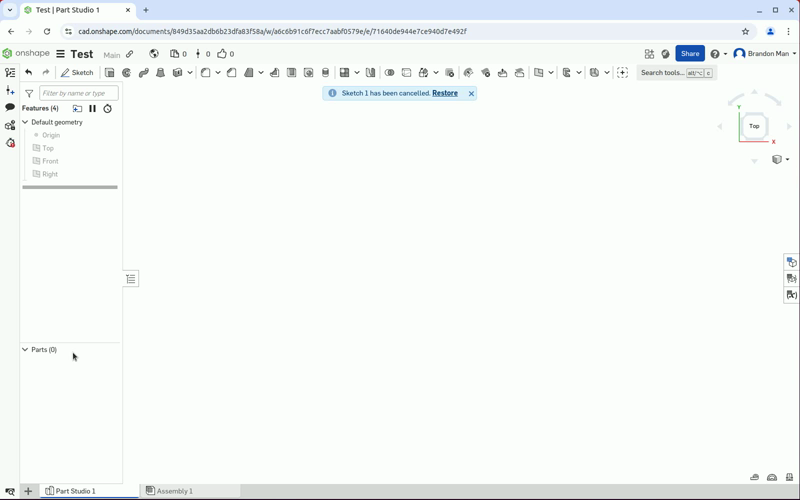
key(up)
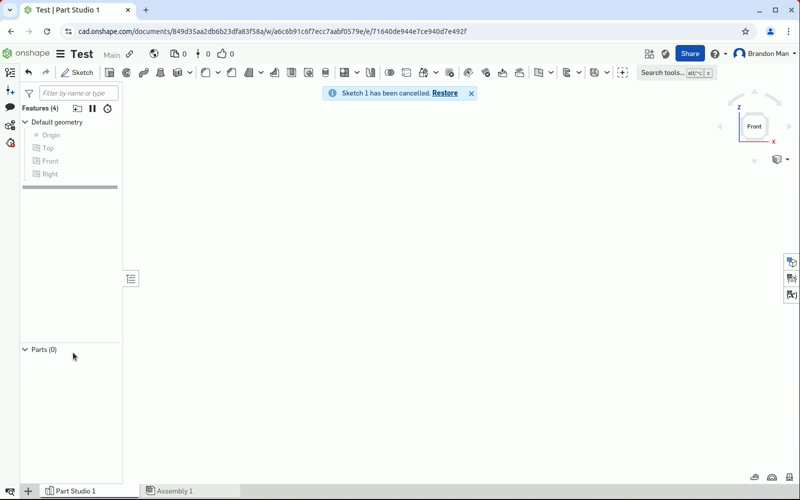
key_up(shift)
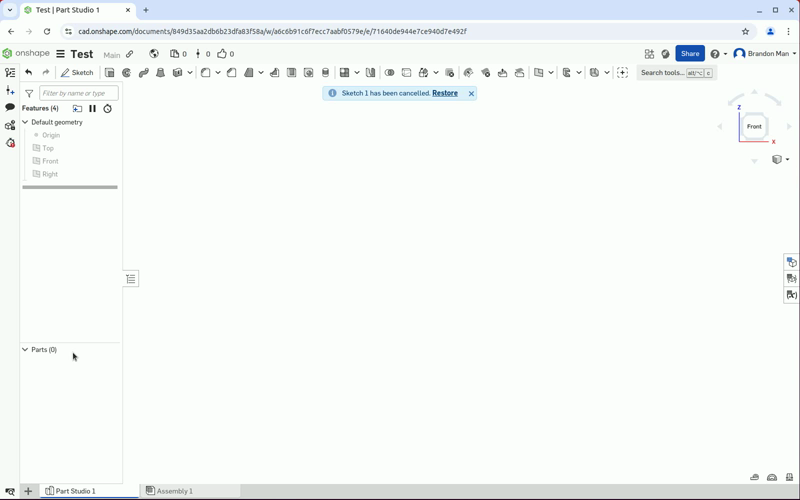
mouse_move(73, 352)
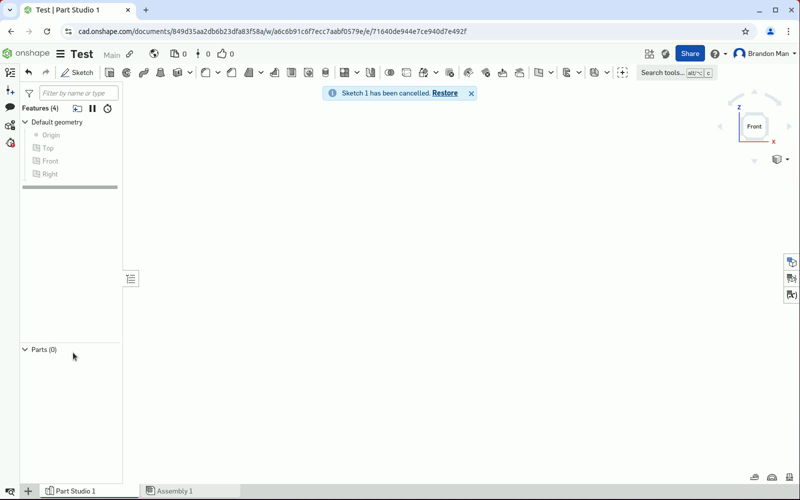
key(shift+y)
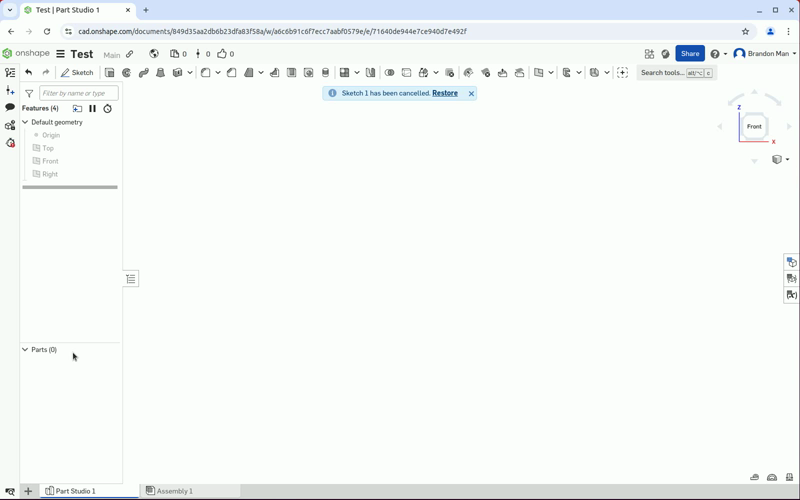
key(shift+s)
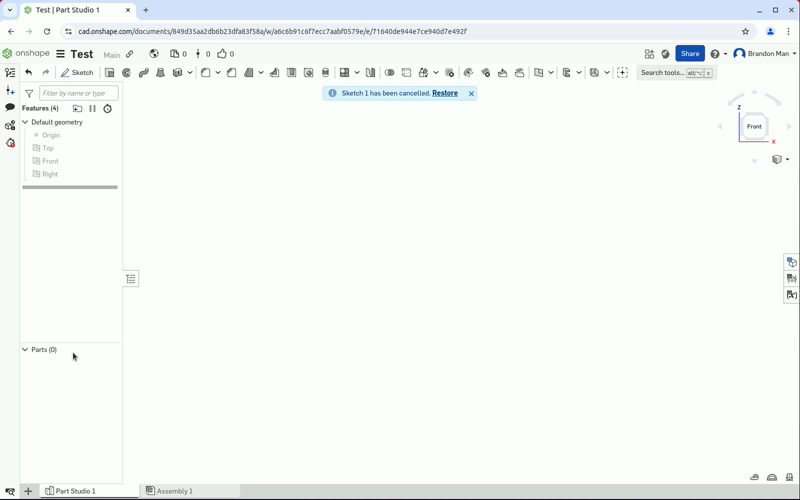
mouse_move(73, 163)
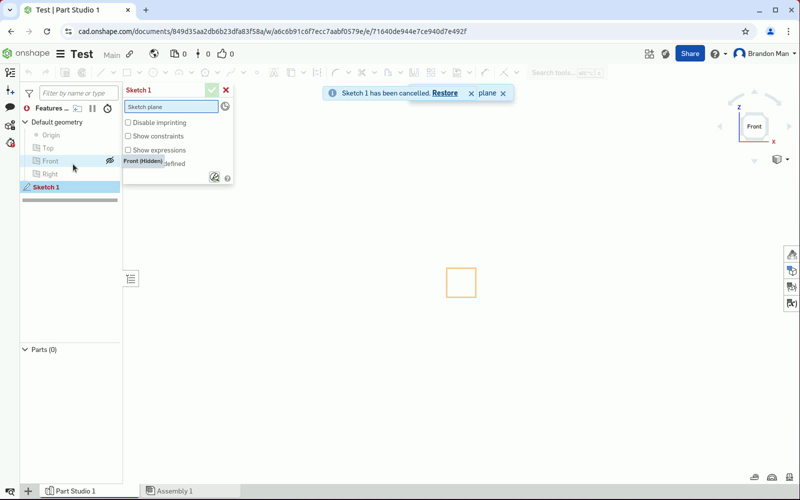
click(73, 163)
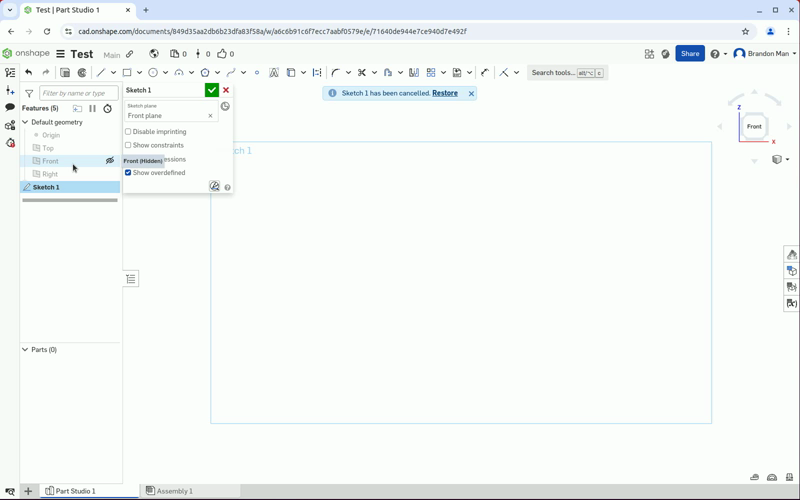
mouse_move(73, 352)
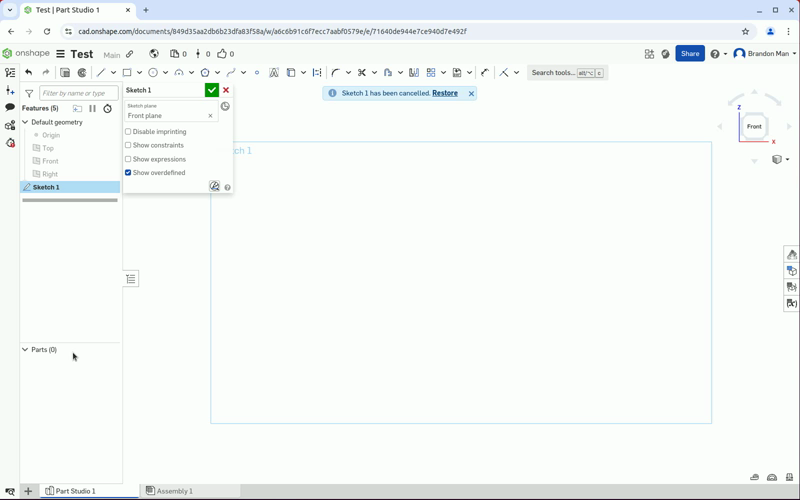
key(y)
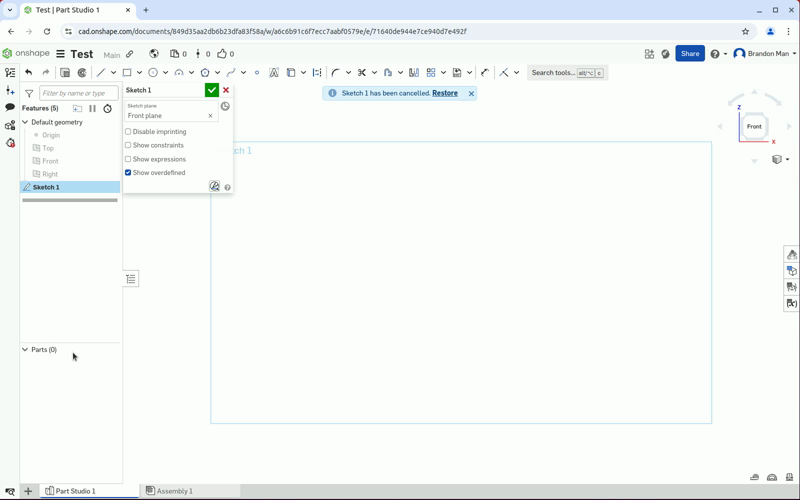
key(l)
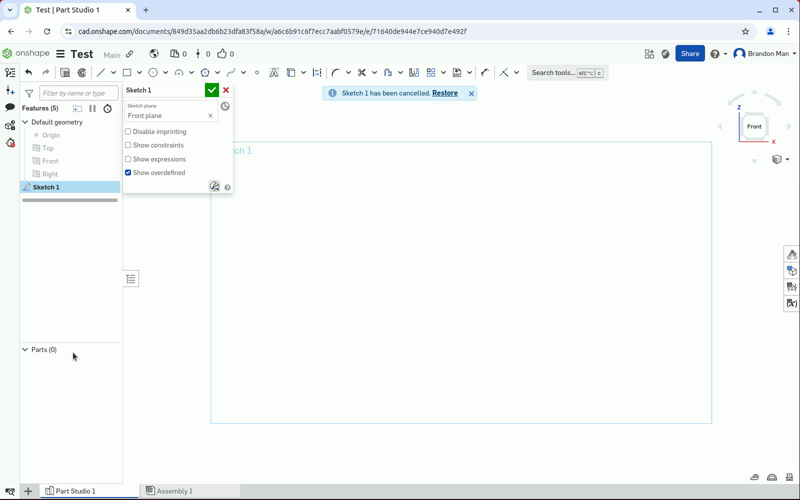
key_down(shift)
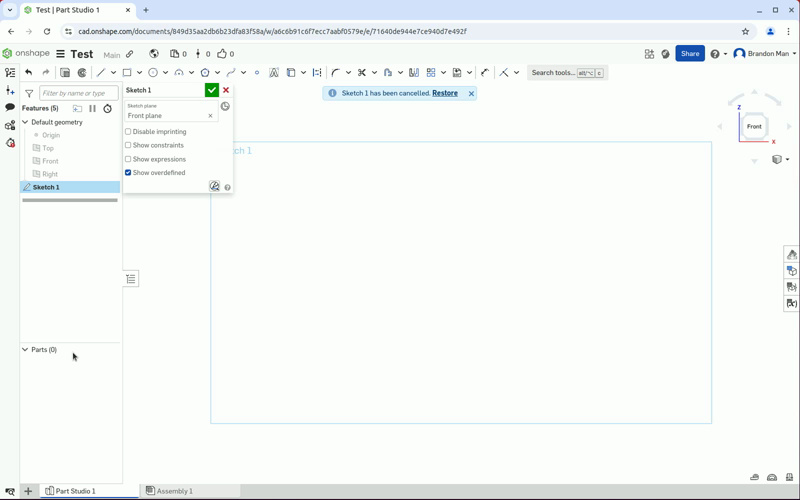
mouse_move(447, 287)
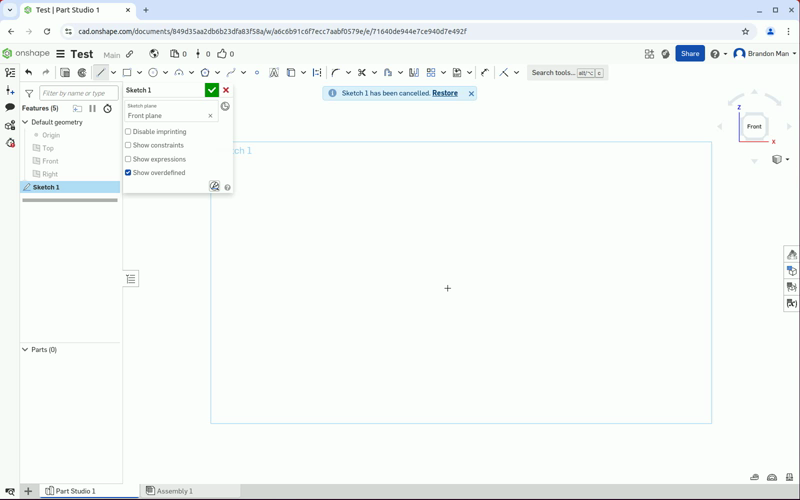
click(447, 287)
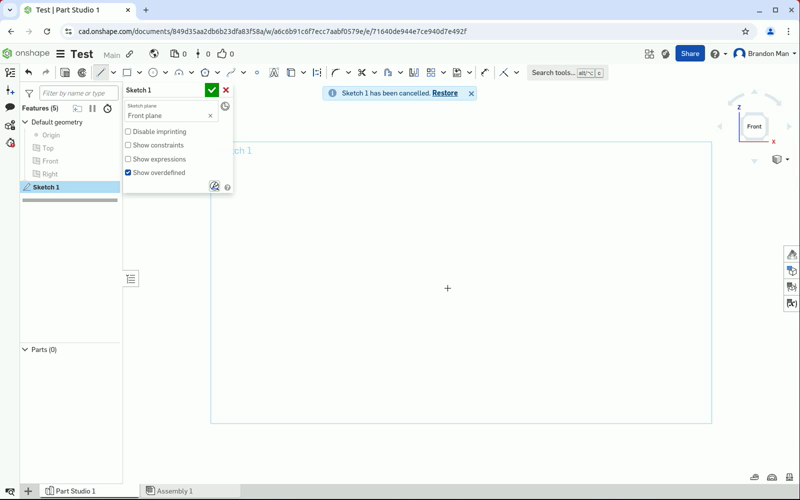
key_up(shift)
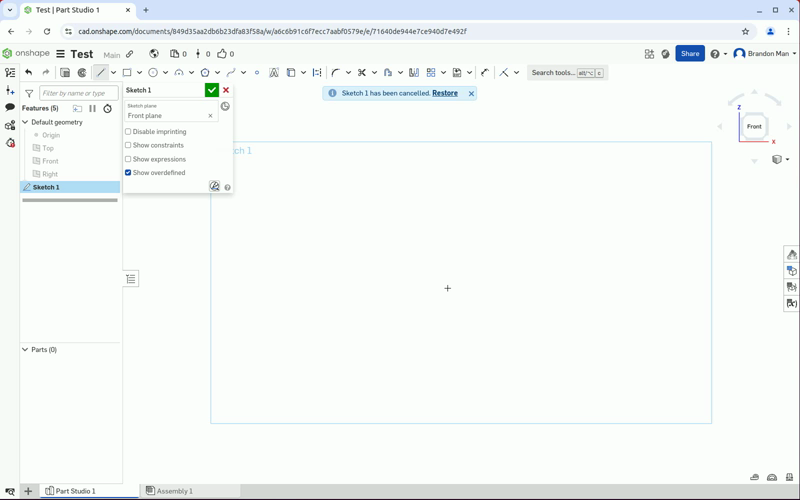
key_down(shift)
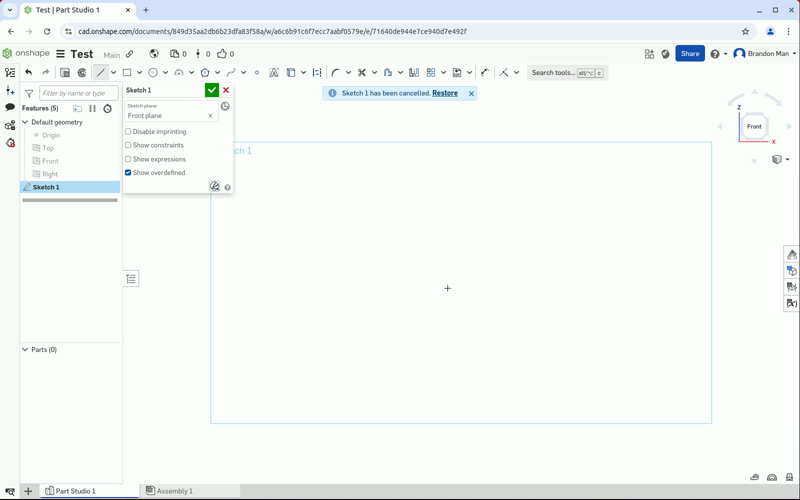
mouse_move(477, 287)
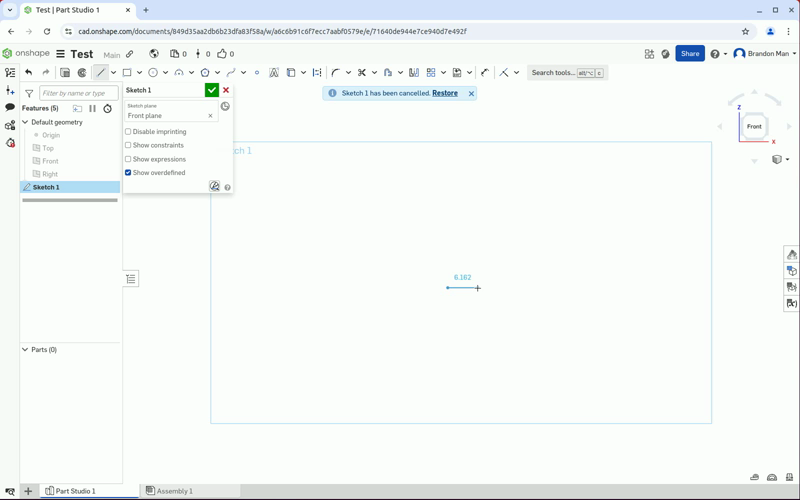
mouse_move(485, 287)
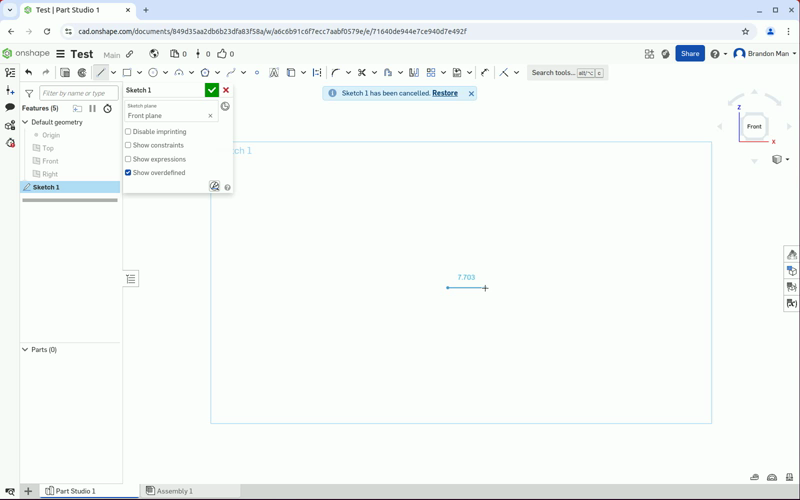
click(485, 287)
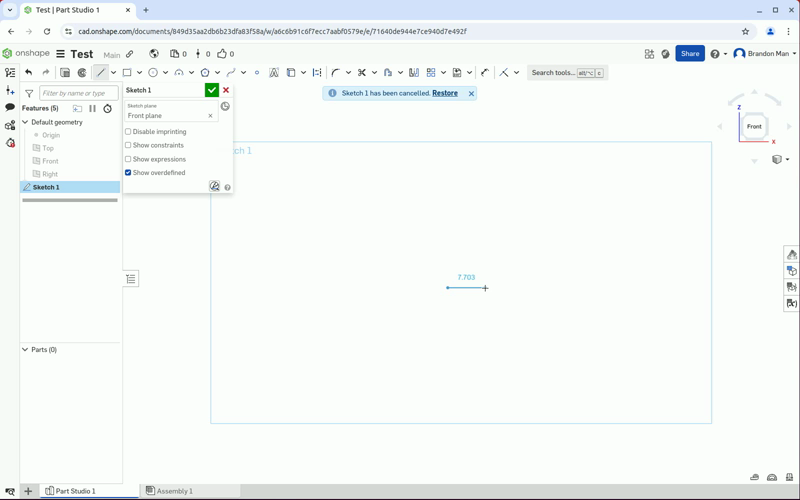
key_up(shift)
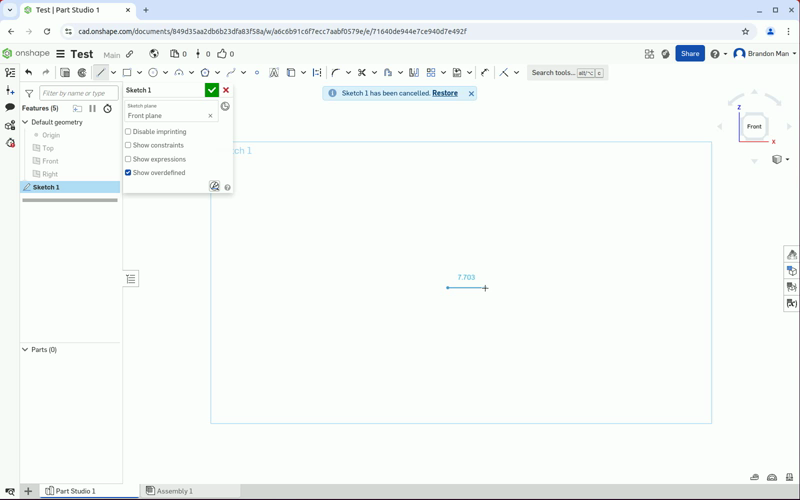
key_down(shift)
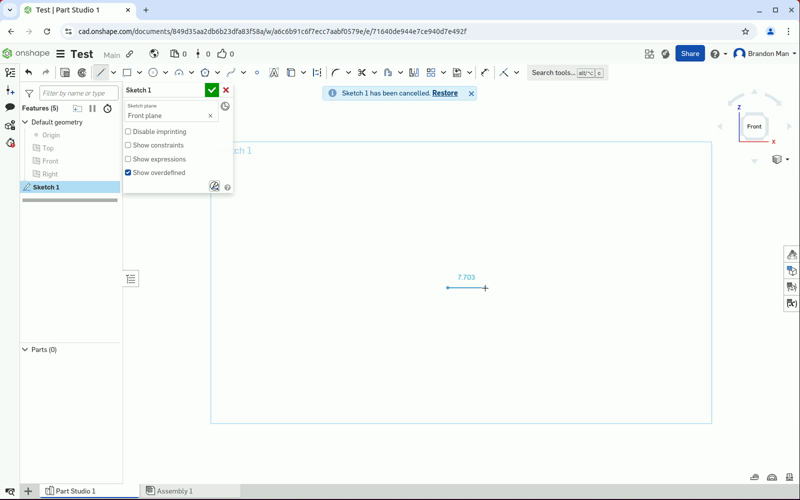
mouse_move(515, 287)
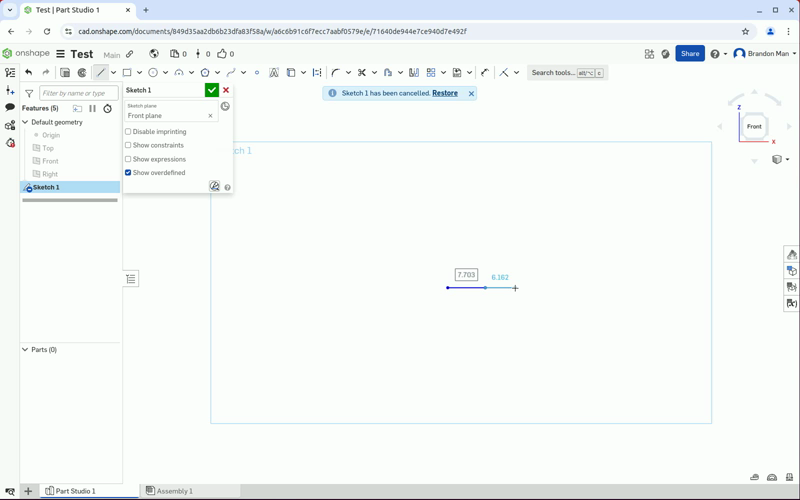
mouse_move(485, 269)
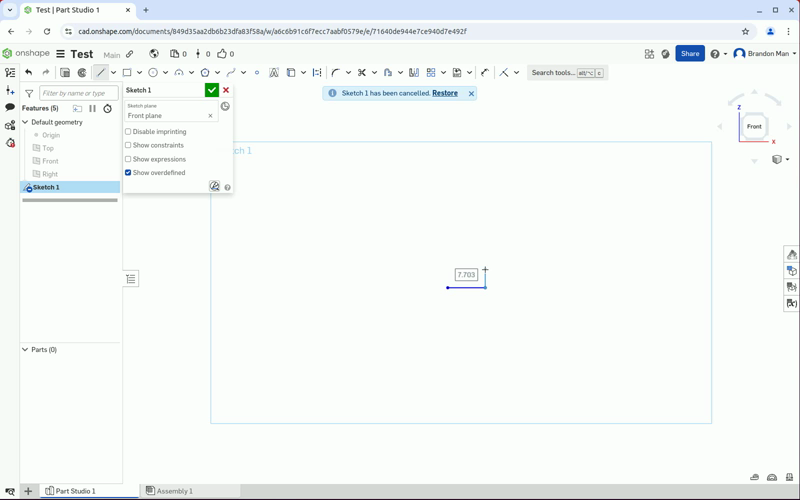
click(485, 269)
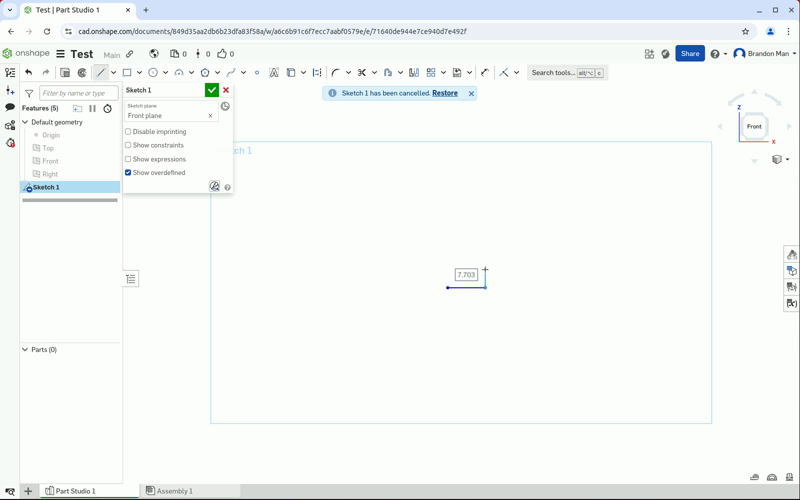
key_up(shift)
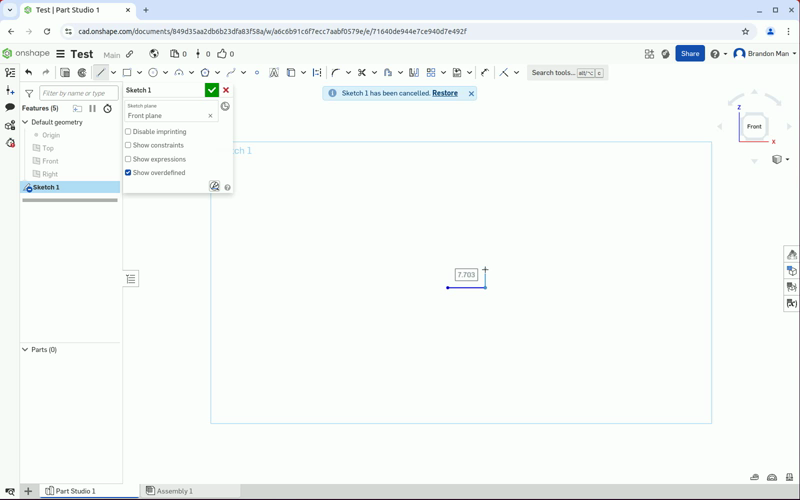
key_down(shift)
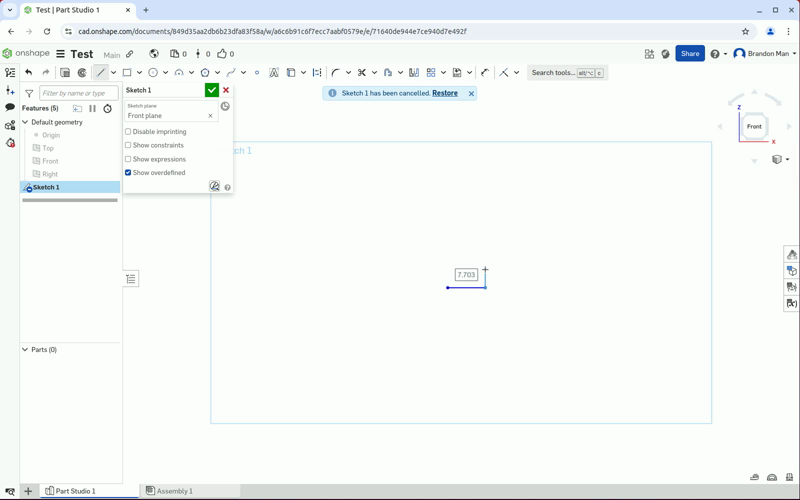
mouse_move(515, 269)
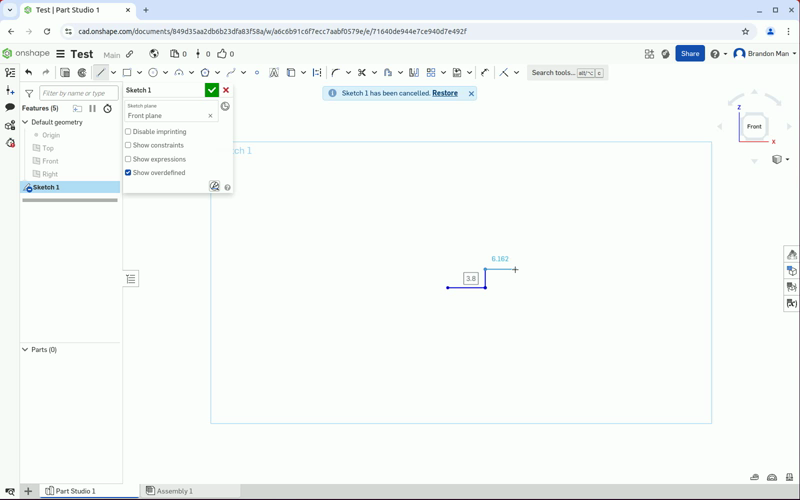
mouse_move(447, 269)
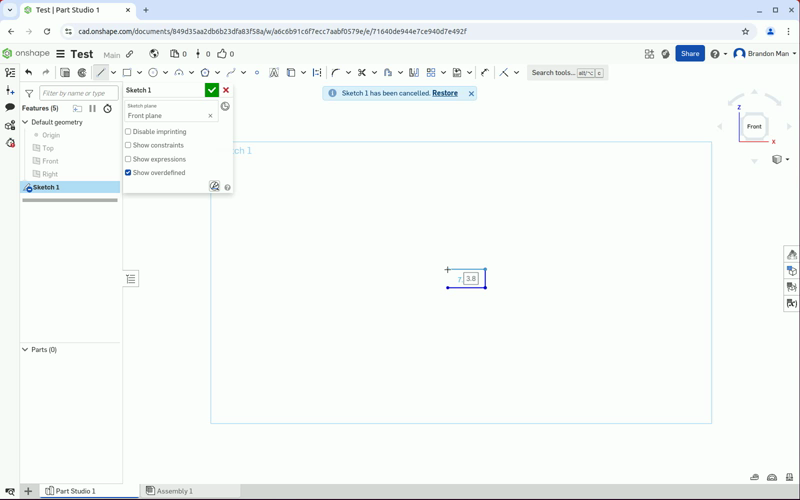
click(447, 269)
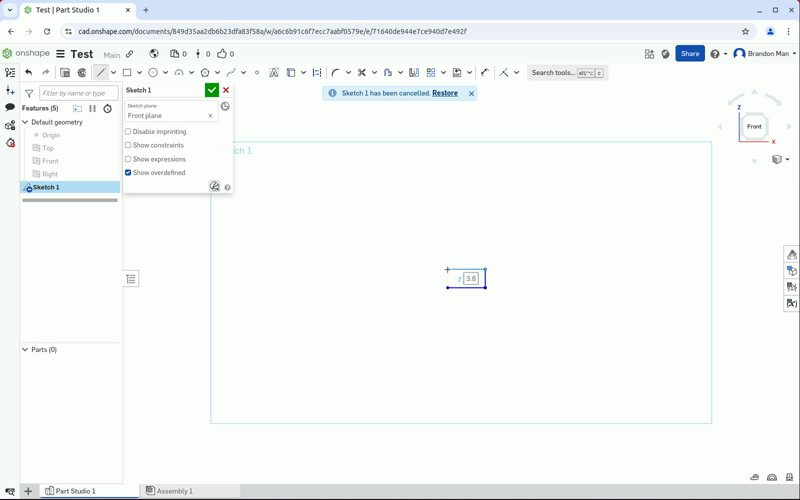
key_up(shift)
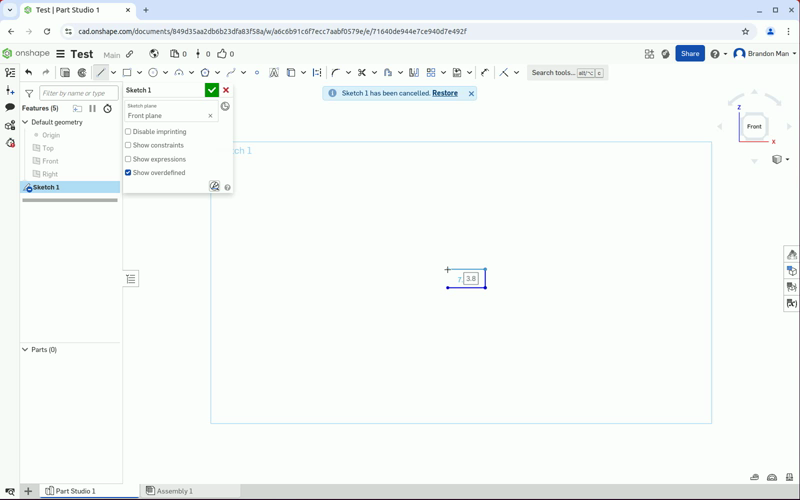
mouse_move(477, 269)
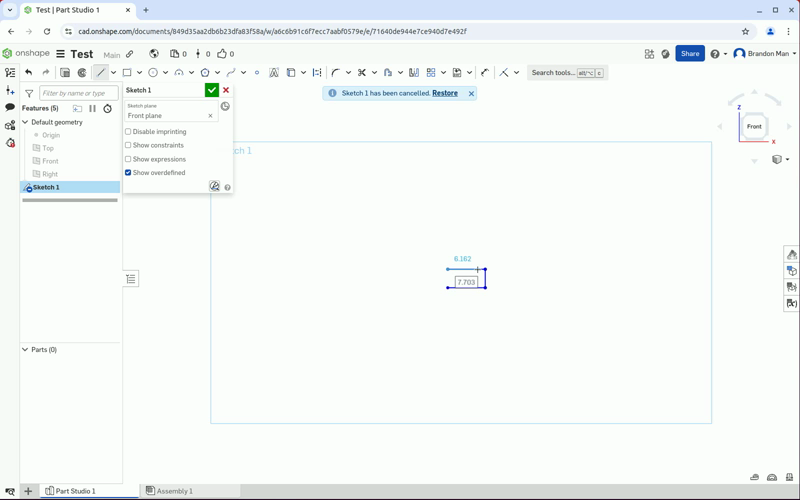
key_down(shift)
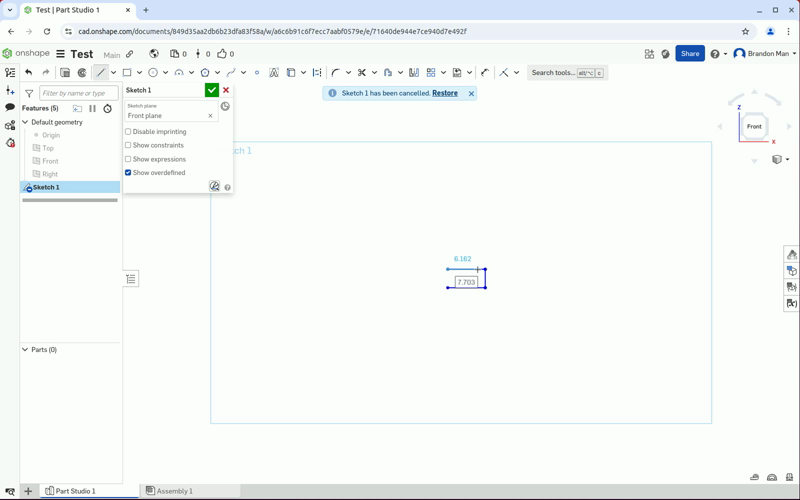
mouse_move(447, 287)
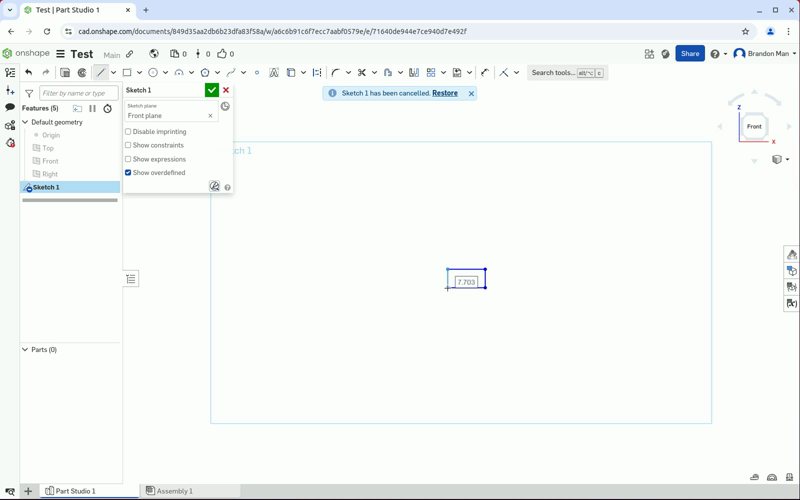
key_up(shift)
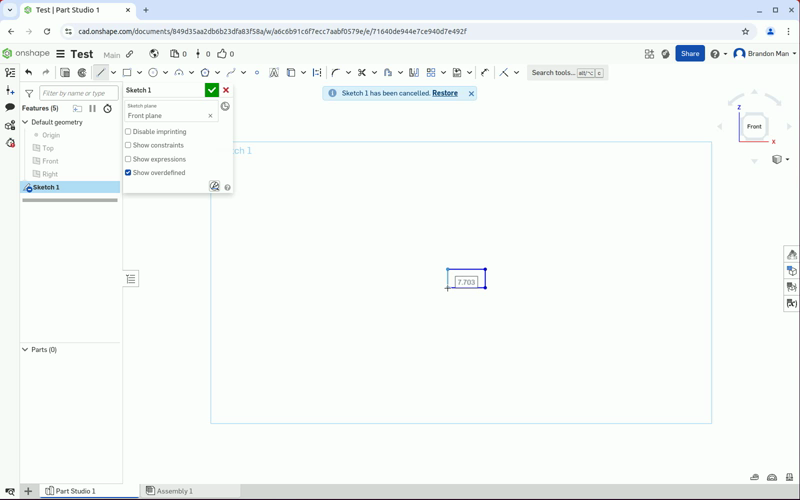
click(447, 287)
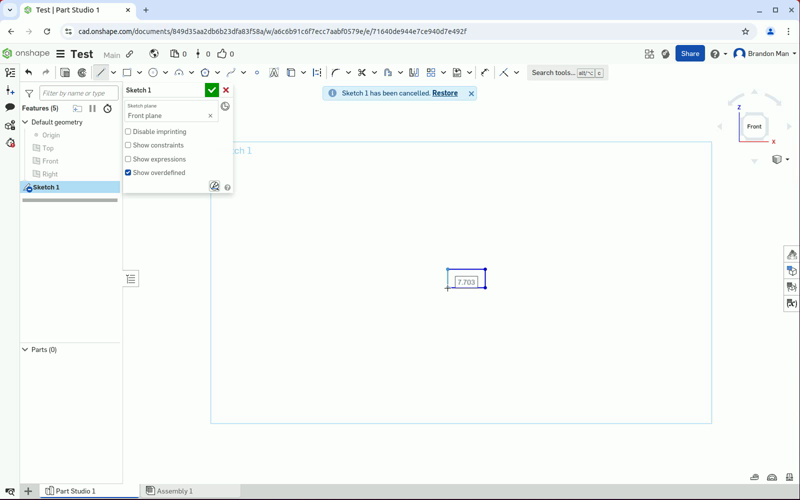
key(esc)
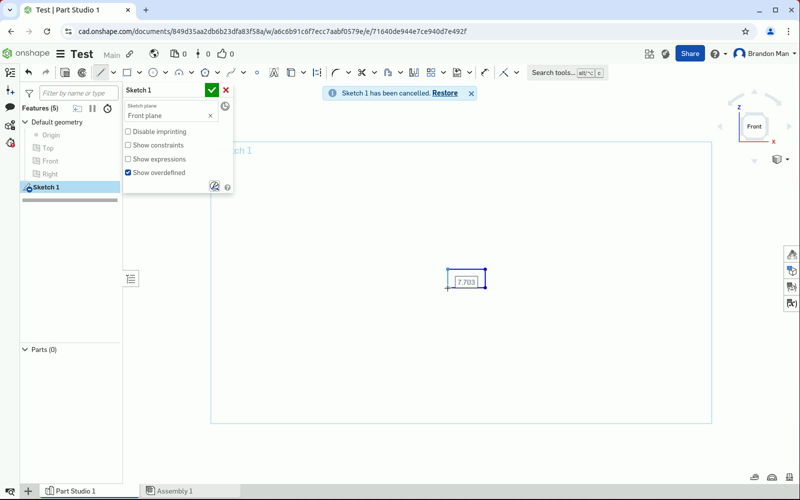
mouse_move(463, 271)
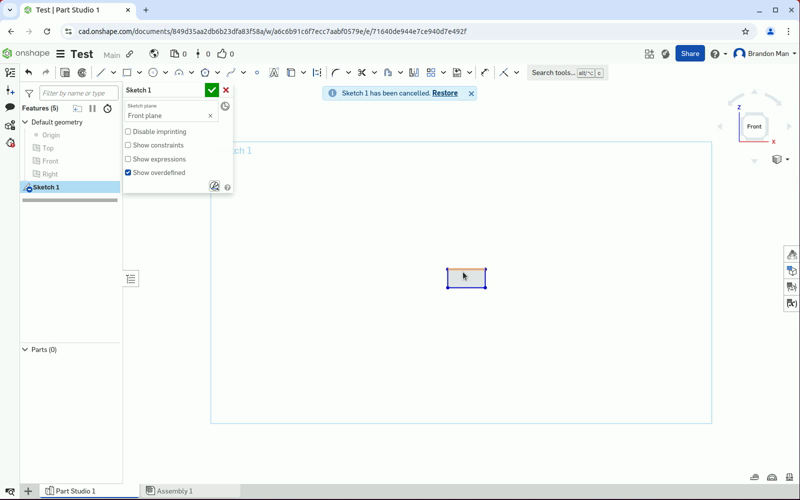
scroll(6)
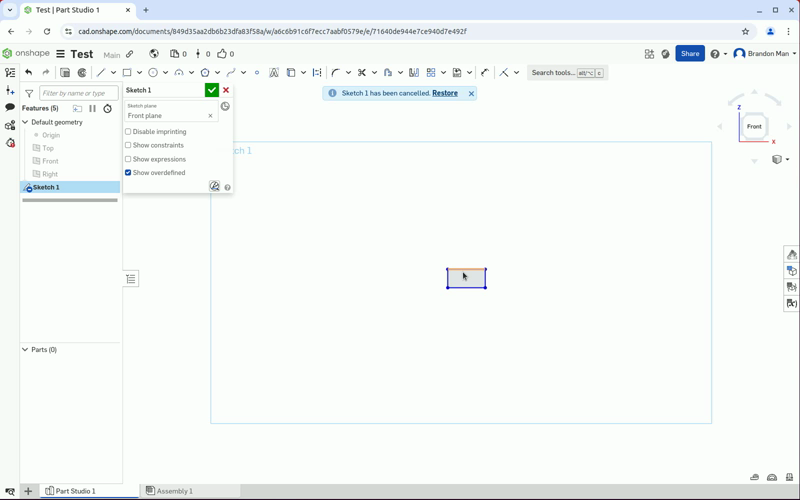
scroll(6)
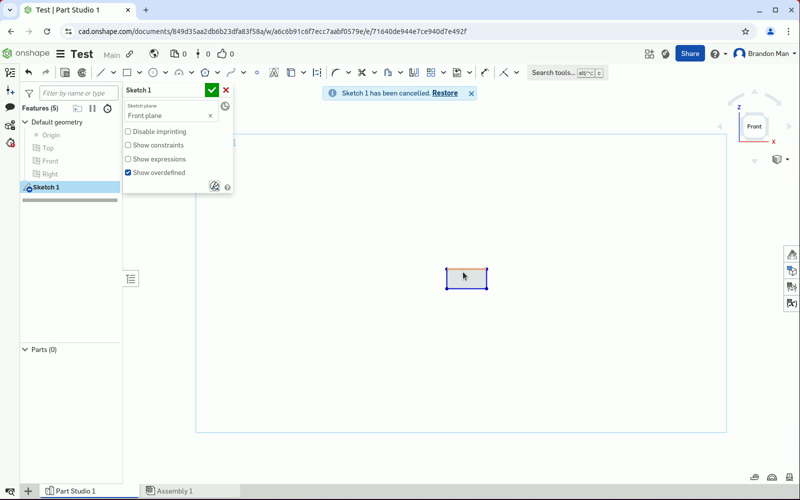
scroll(6)
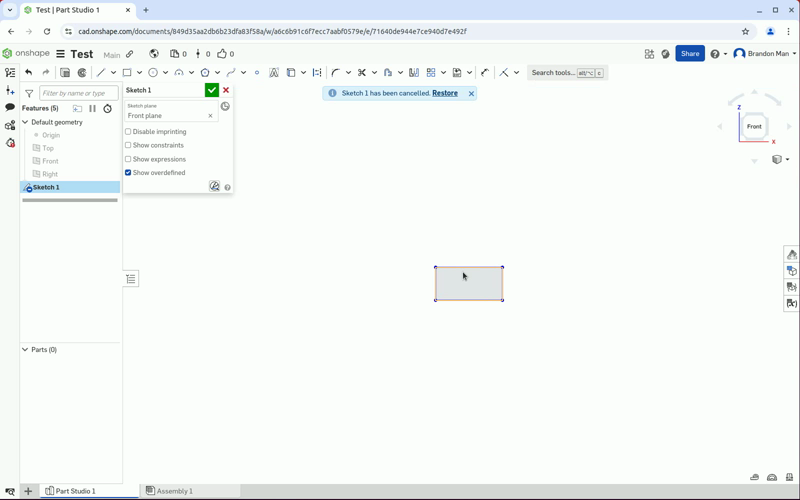
scroll(6)
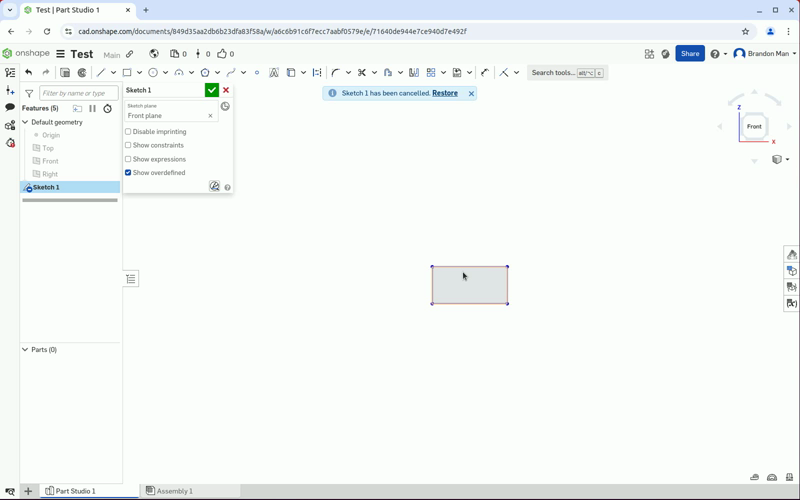
scroll(6)
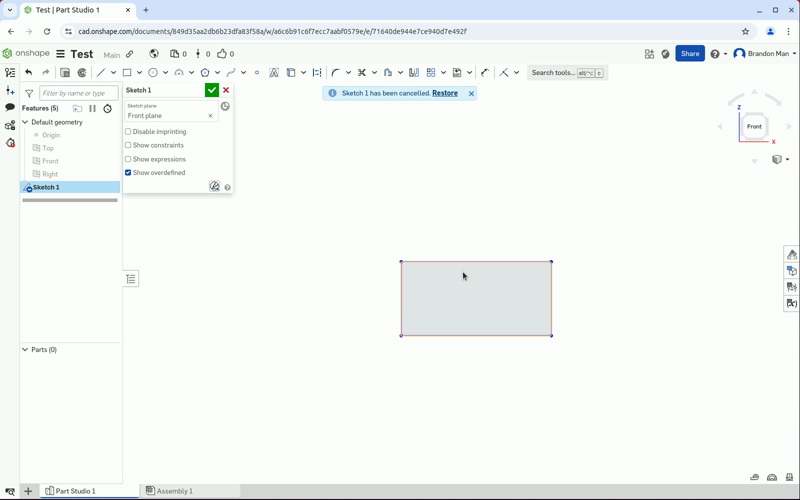
scroll(6)
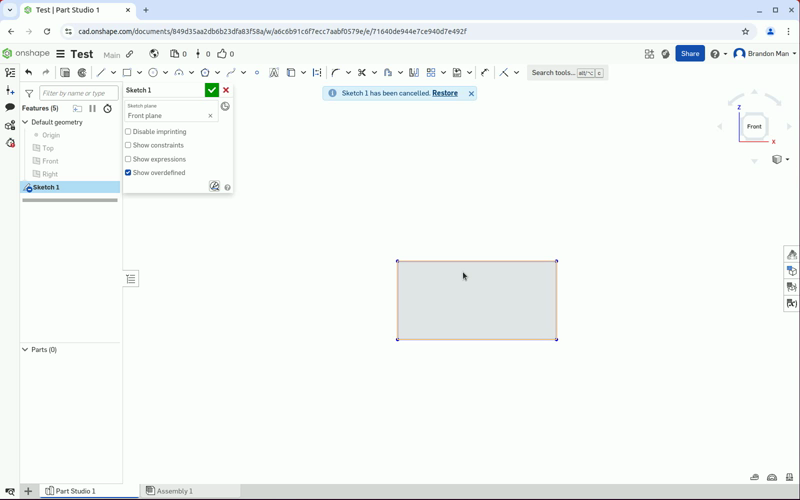
scroll(6)
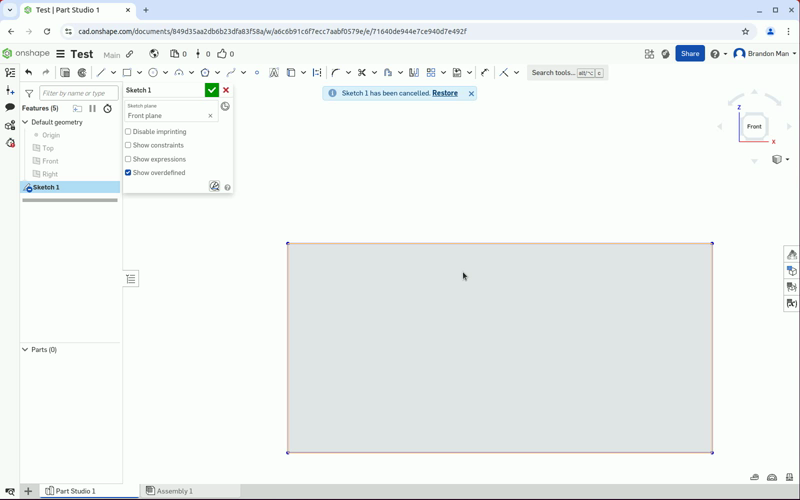
click(463, 271)
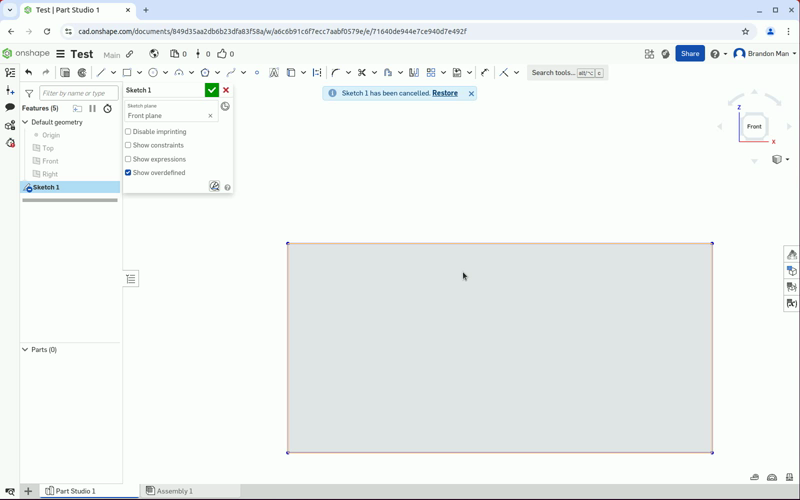
scroll(-6)
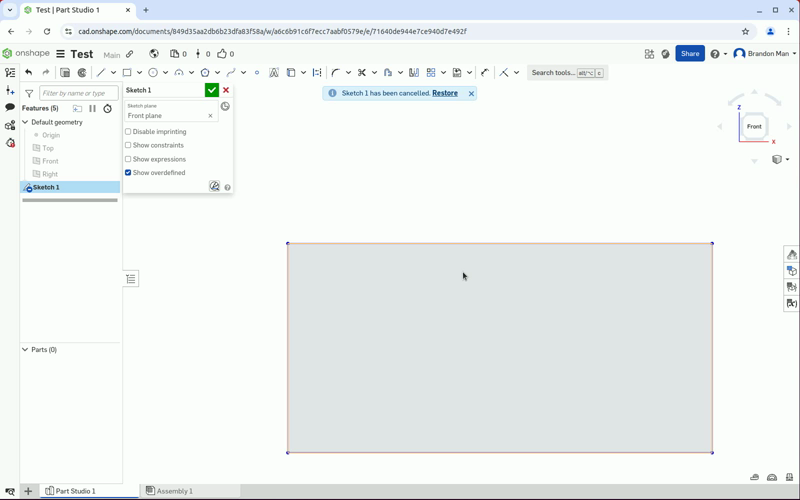
scroll(-6)
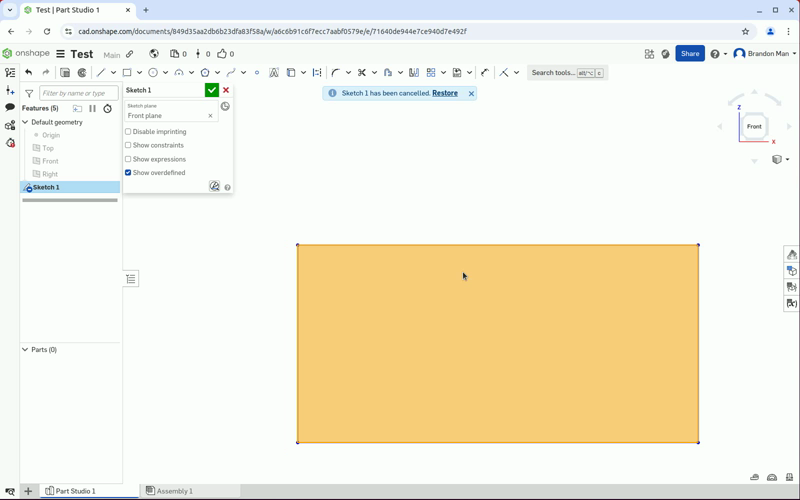
scroll(-6)
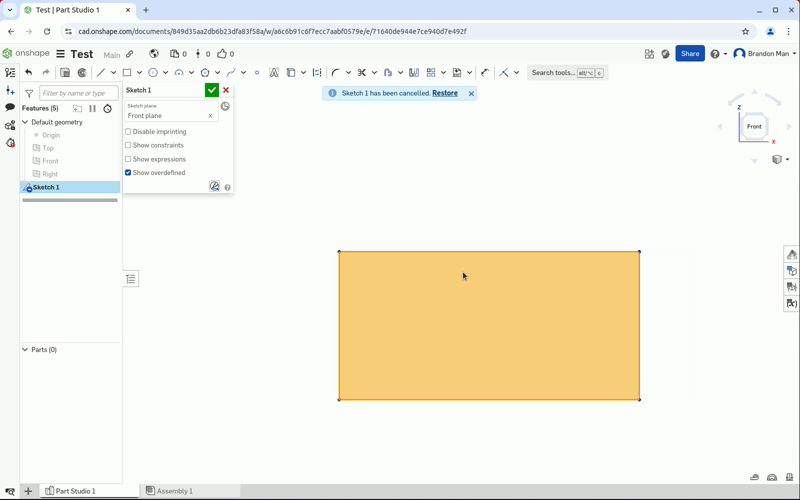
scroll(-6)
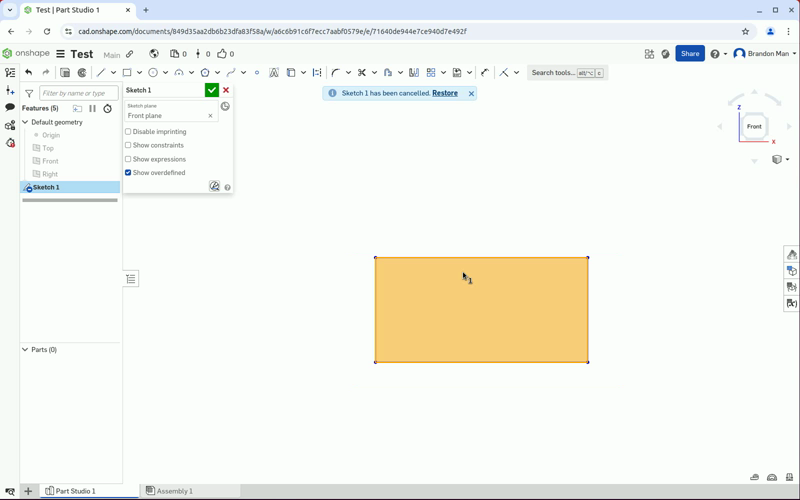
scroll(-6)
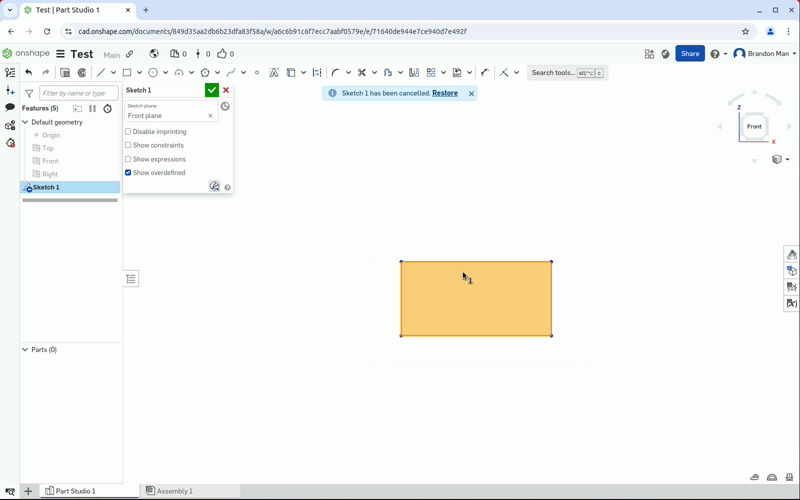
scroll(-6)
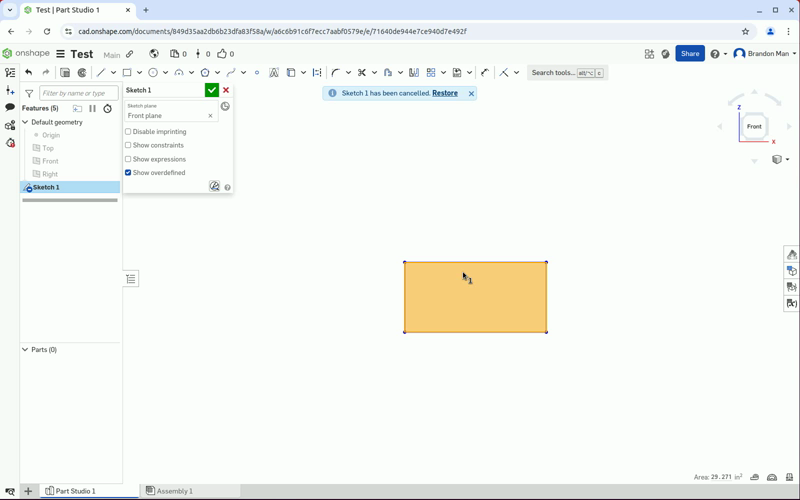
scroll(-6)
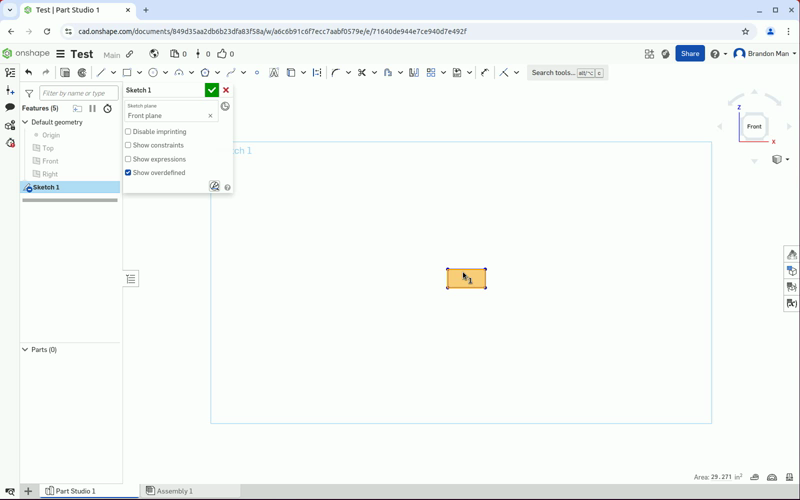
mouse_move(73, 352)
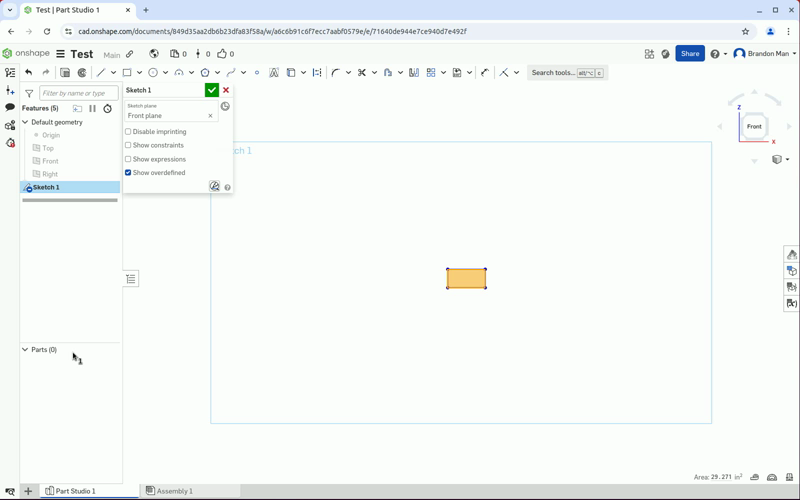
key(shift+y)
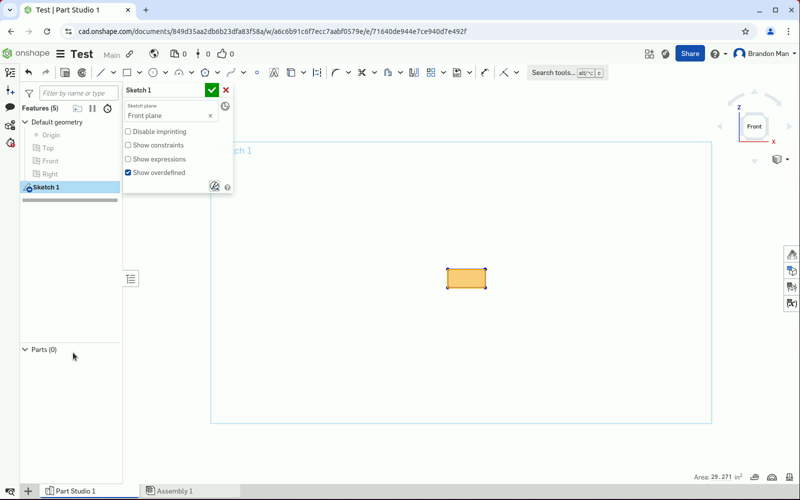
key(shift+e)
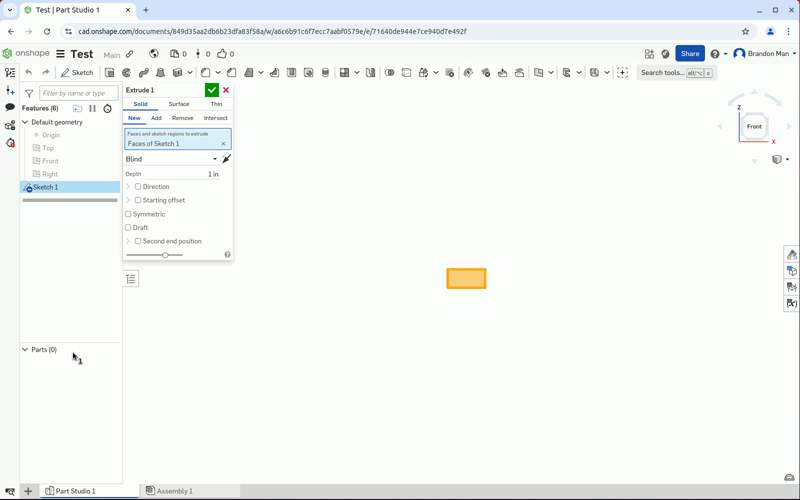
mouse_move(143, 106)
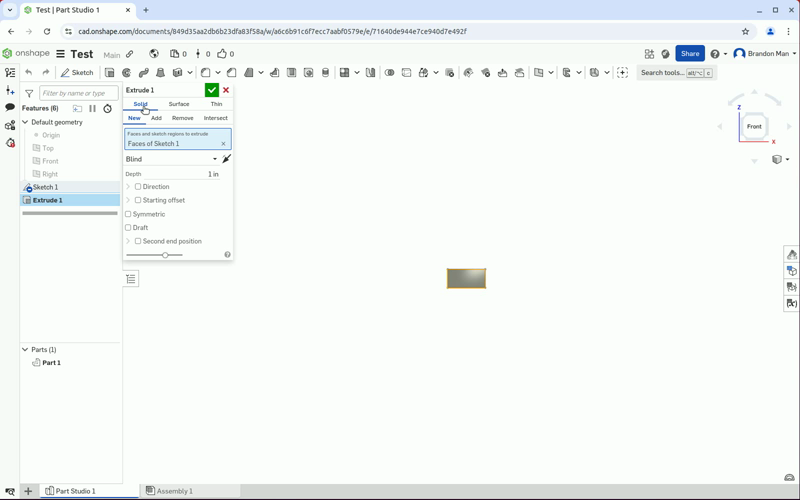
click(143, 106)
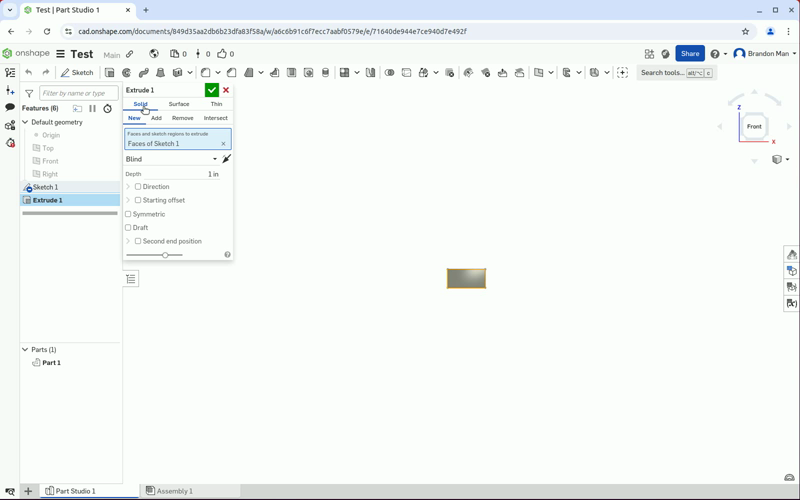
mouse_move(137, 120)
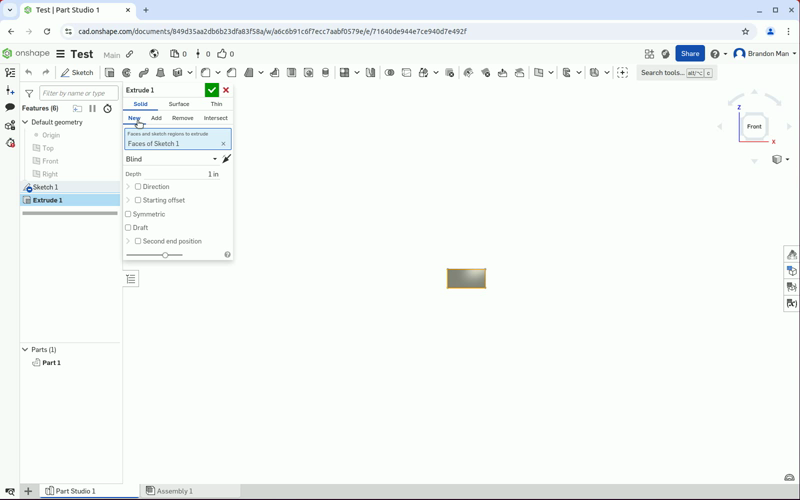
click(137, 120)
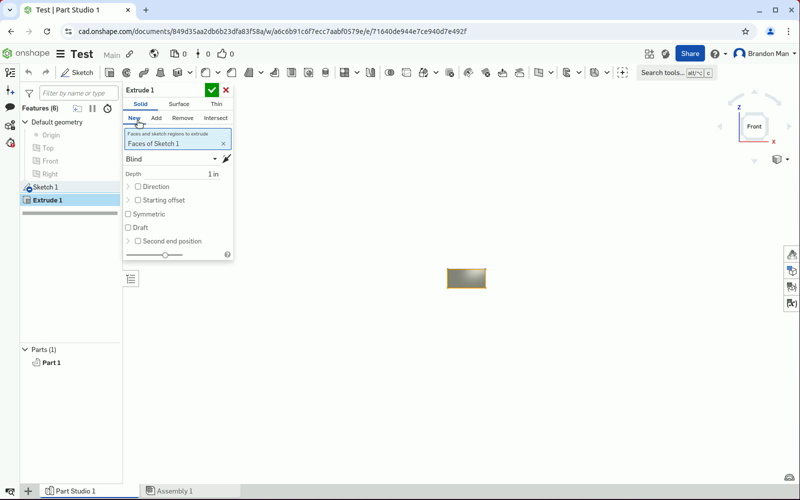
key(tab, 4)
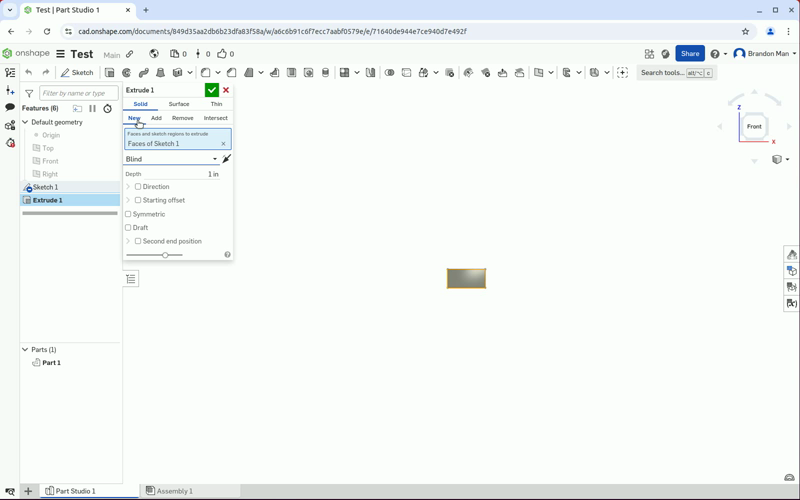
text(23.108)
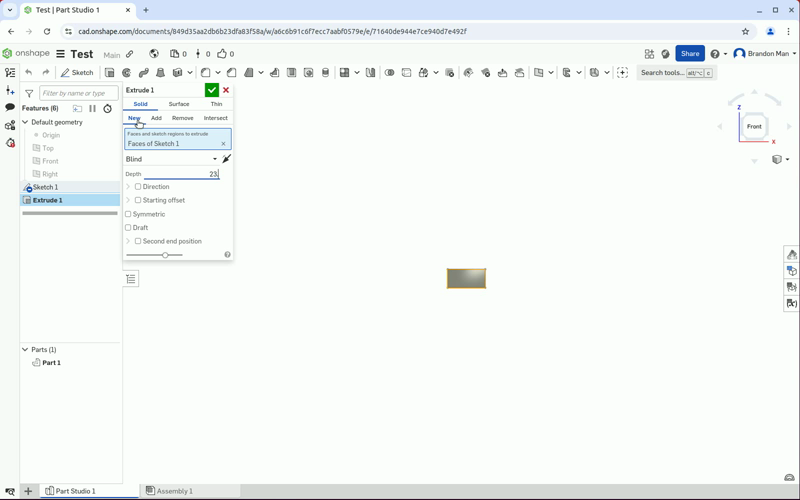
key(enter)
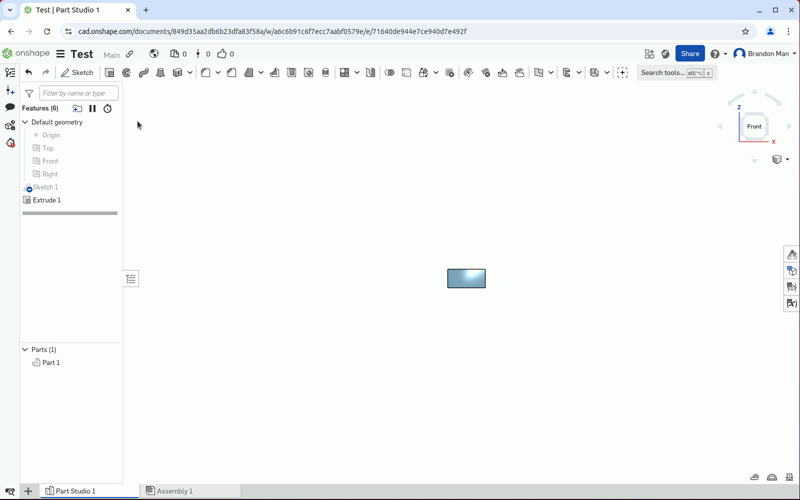
key(shift+h)
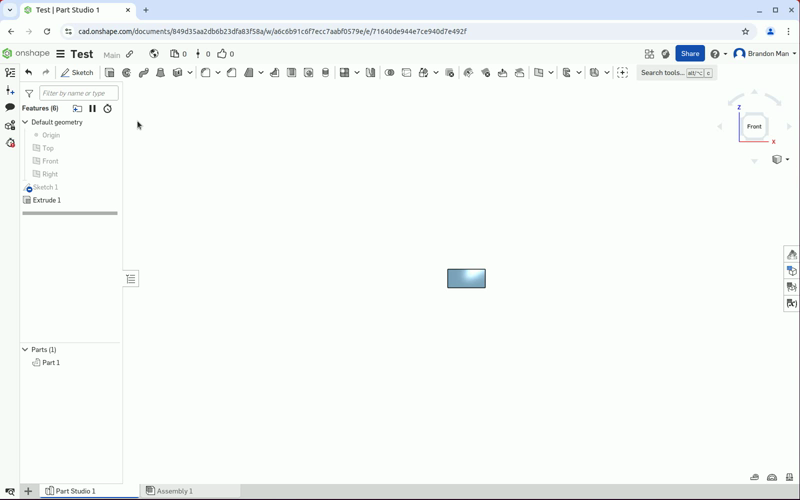
key(shift+h)
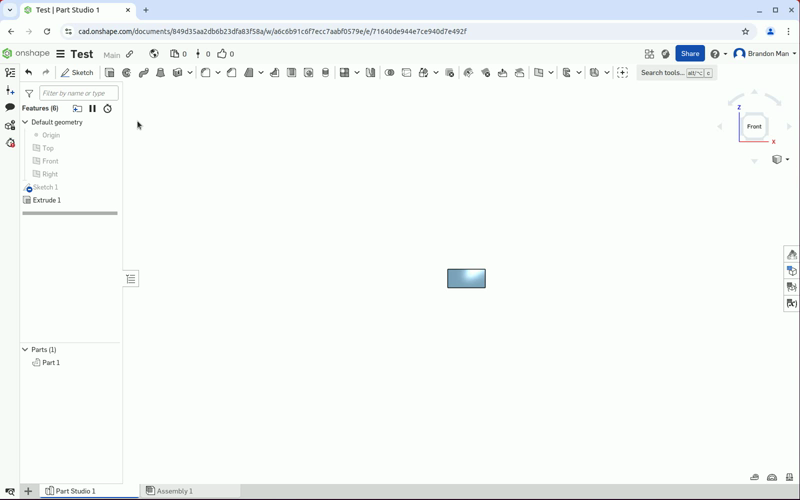
mouse_move(73, 189)
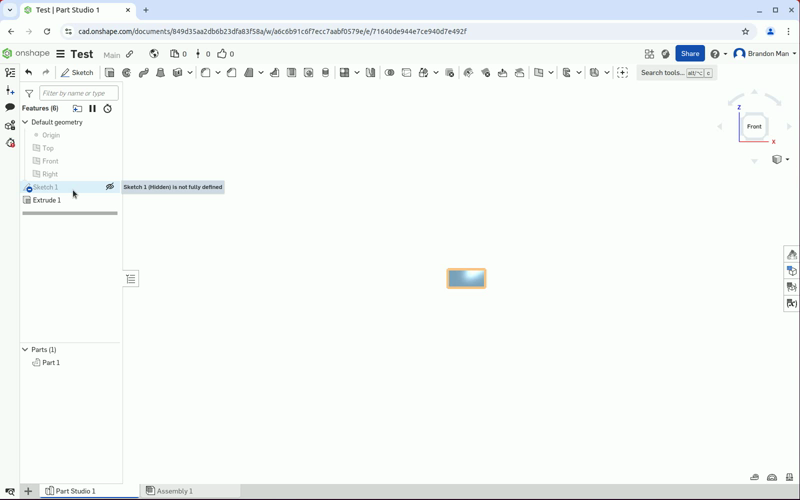
click(73, 189)
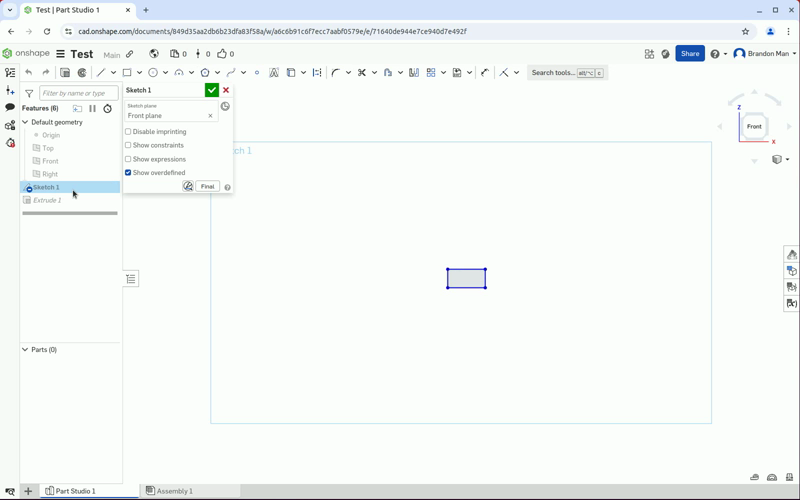
mouse_move(229, 92)
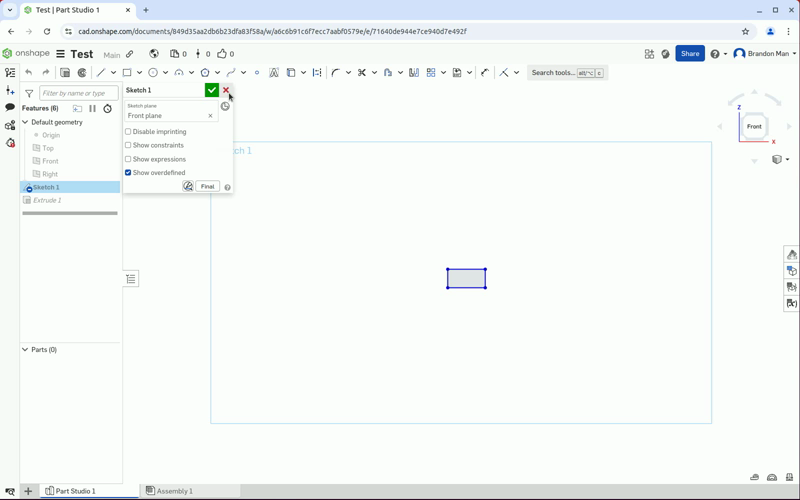
click(229, 92)
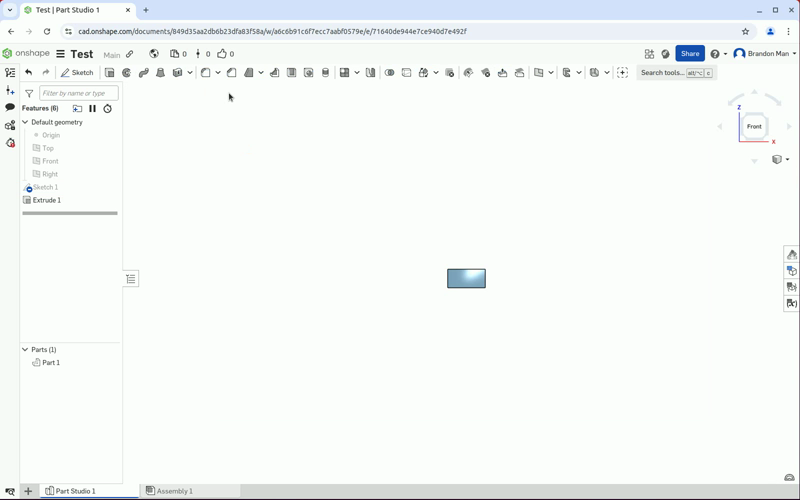
mouse_move(73, 352)
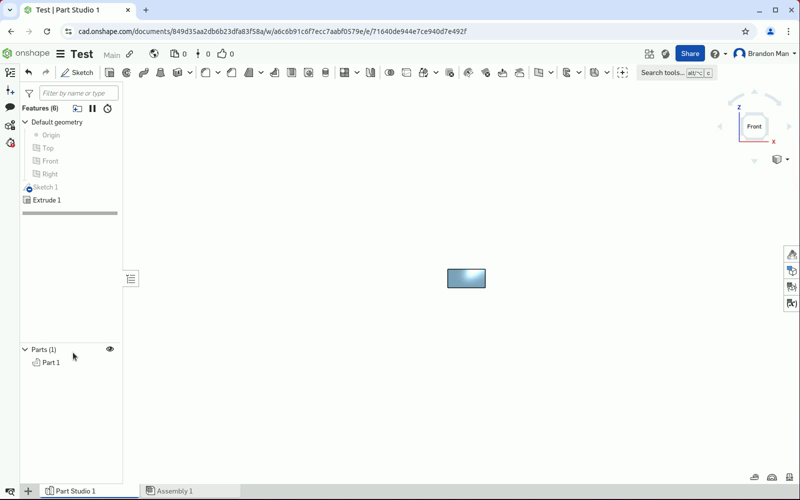
key(y)
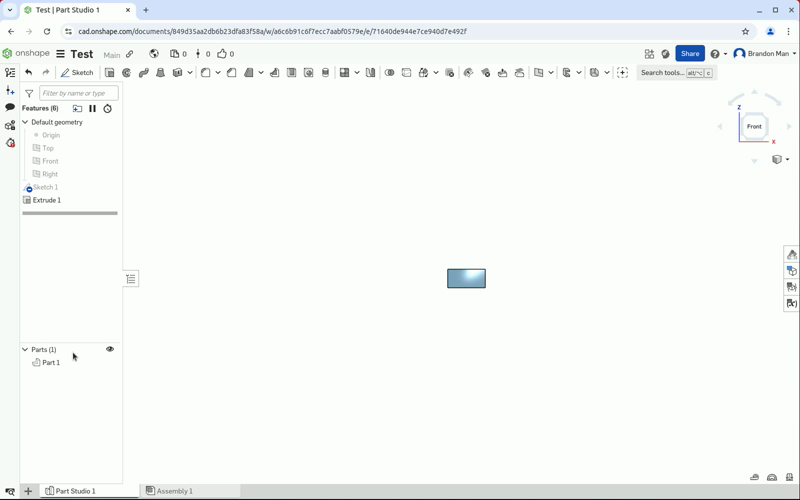
key(shift+p)
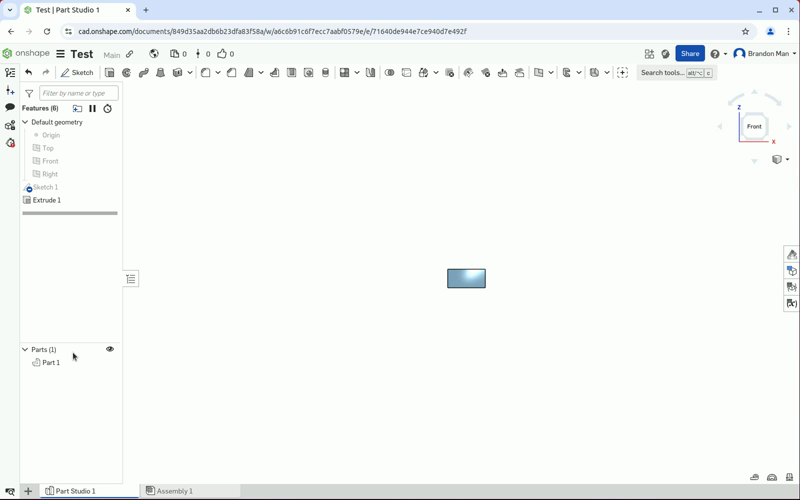
key(space)
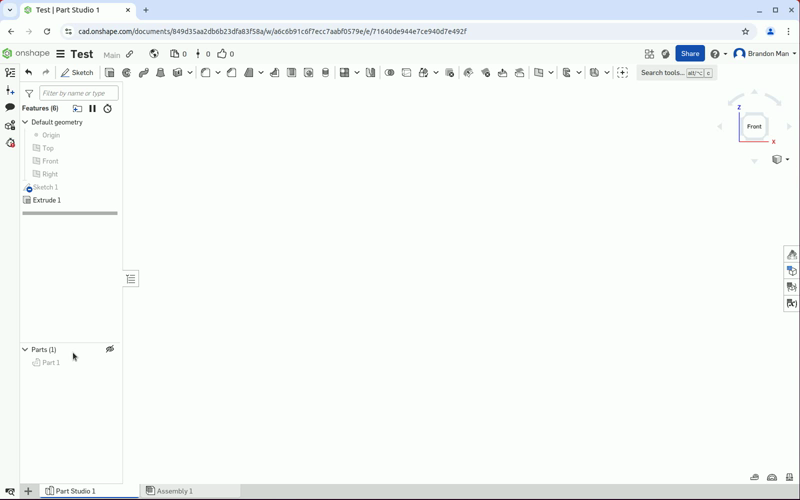
key_down(shift)
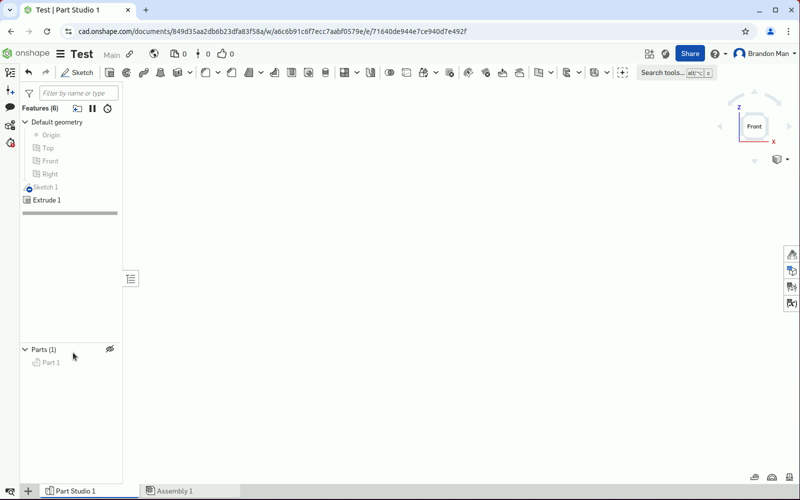
key(down)
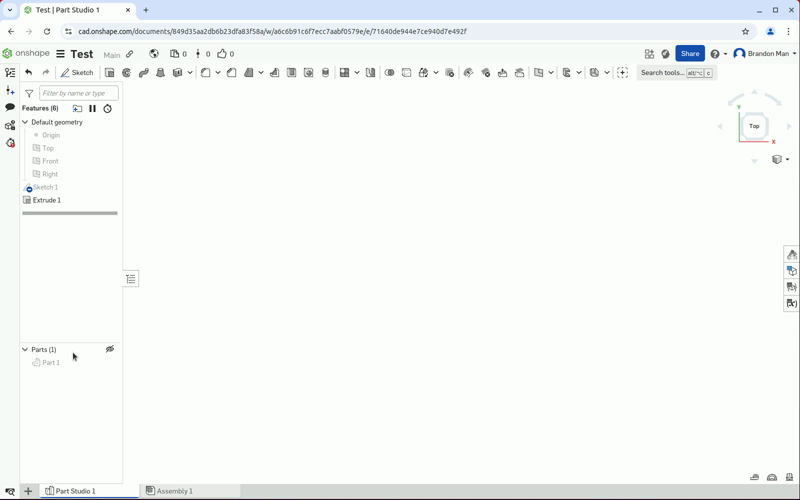
key_up(shift)
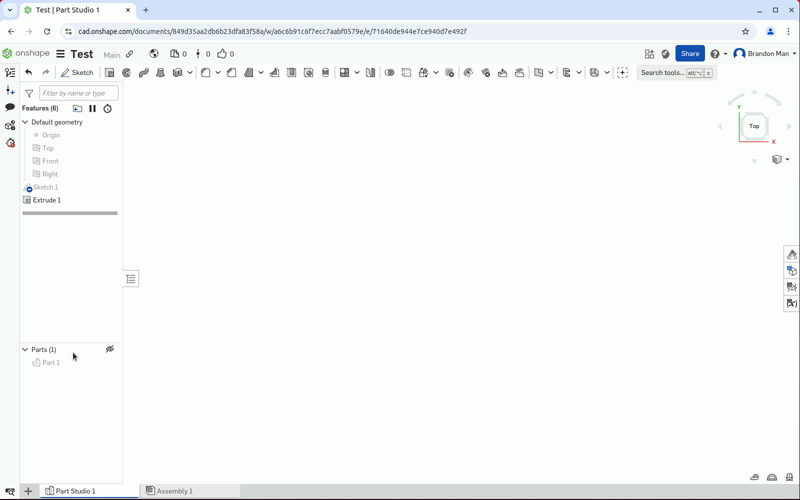
mouse_move(73, 352)
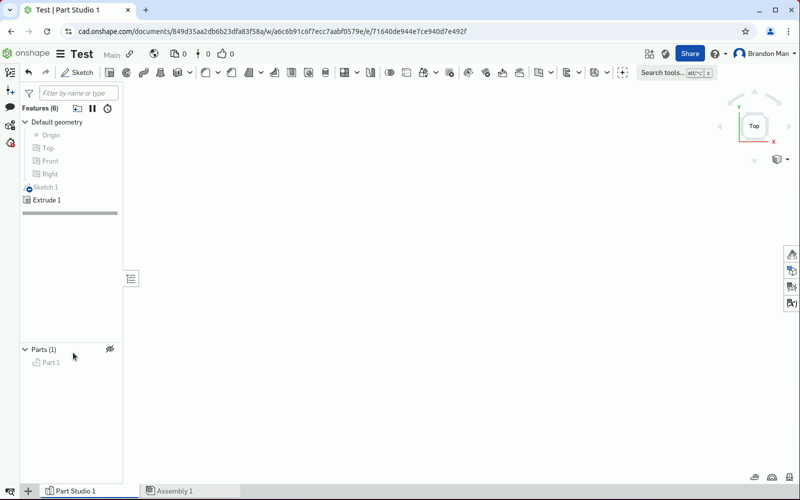
key(shift+y)
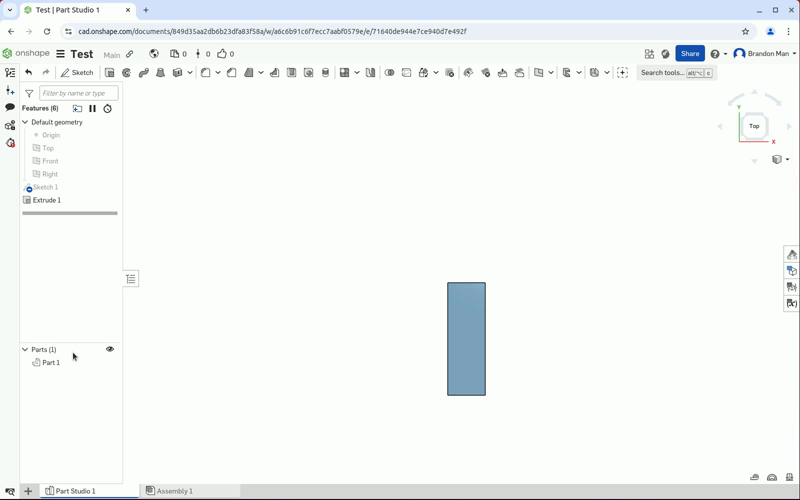
mouse_move(541, 75)
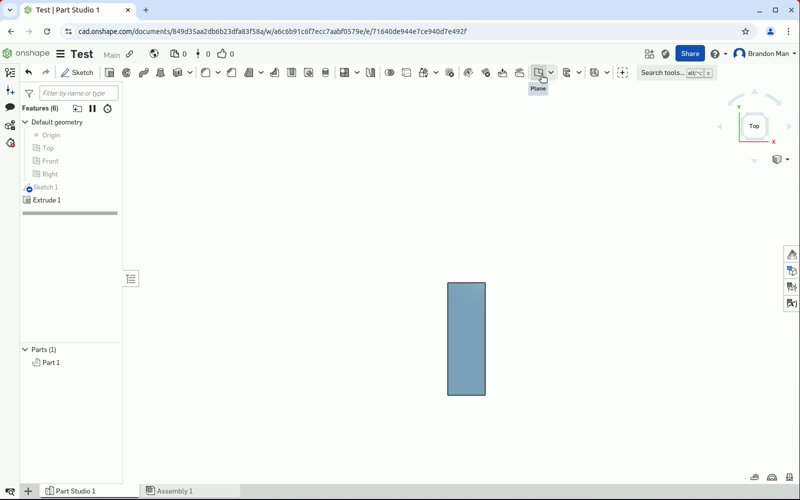
click(541, 75)
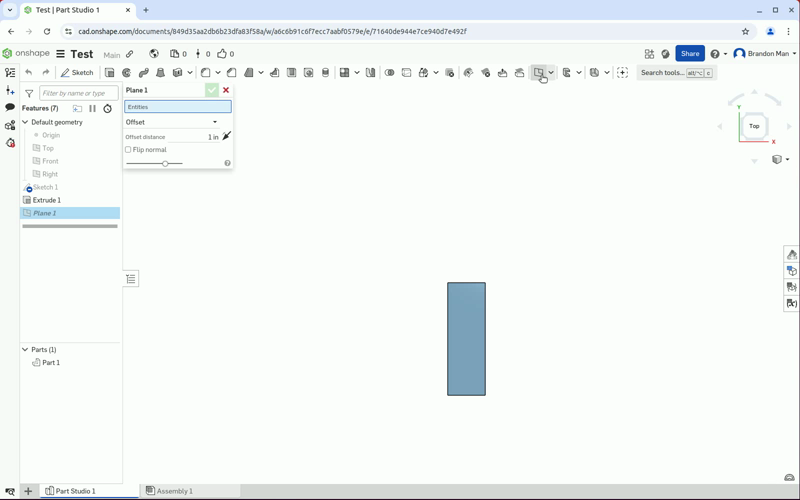
mouse_move(73, 150)
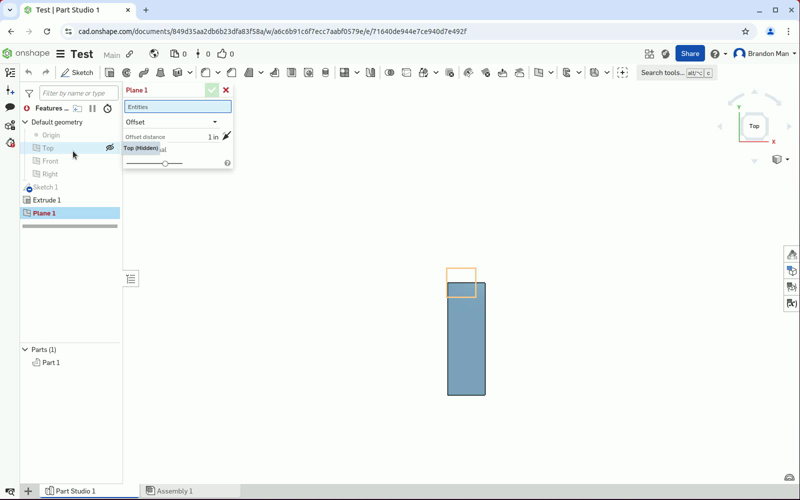
click(73, 150)
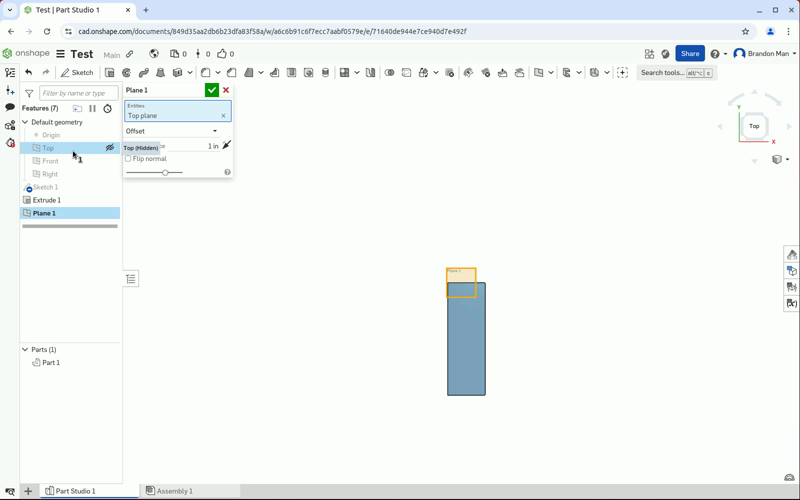
key(tab, 2)
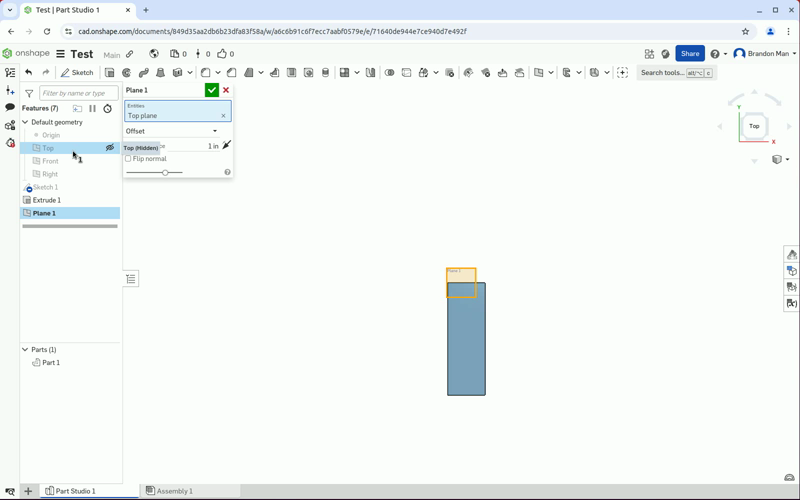
text(2.65)
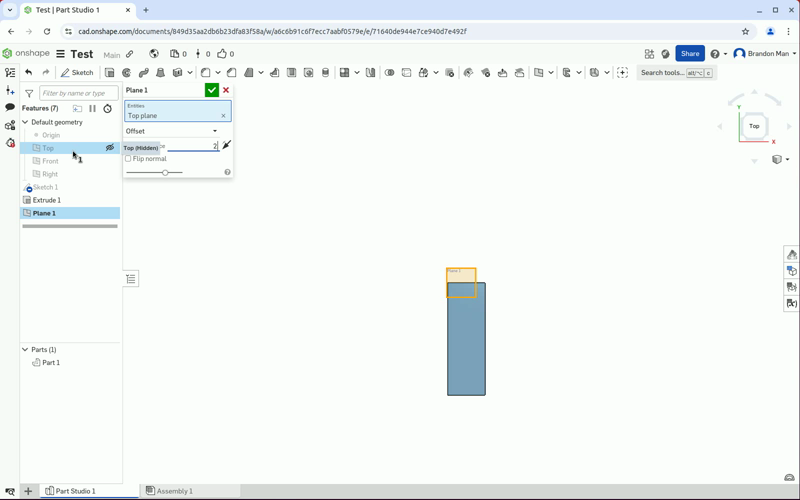
key(enter, 2)
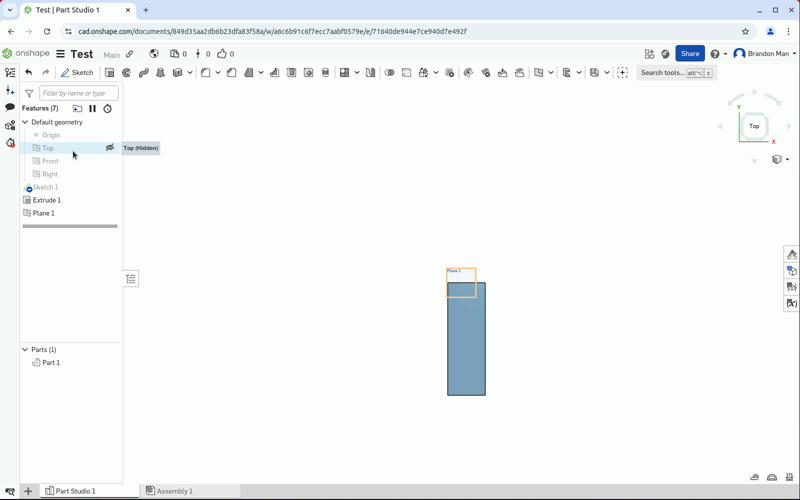
key(shift+s)
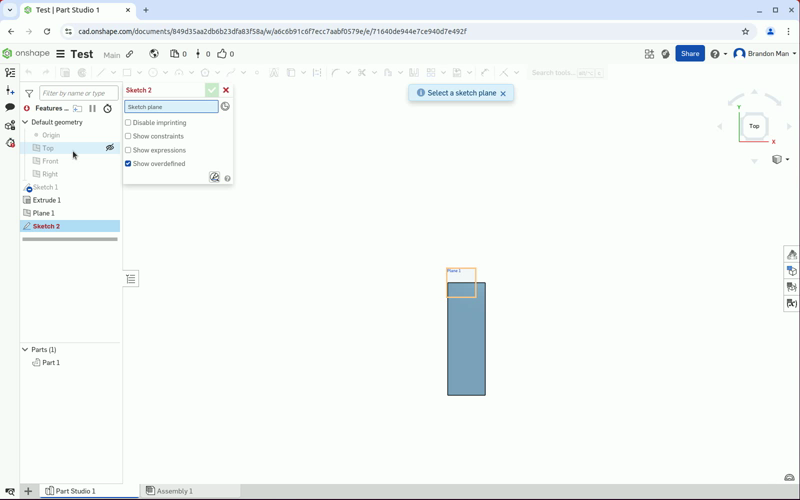
mouse_move(73, 215)
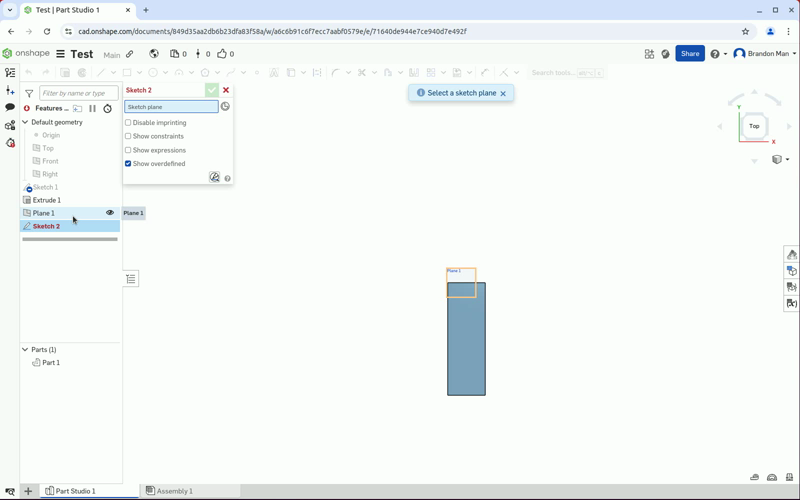
click(73, 215)
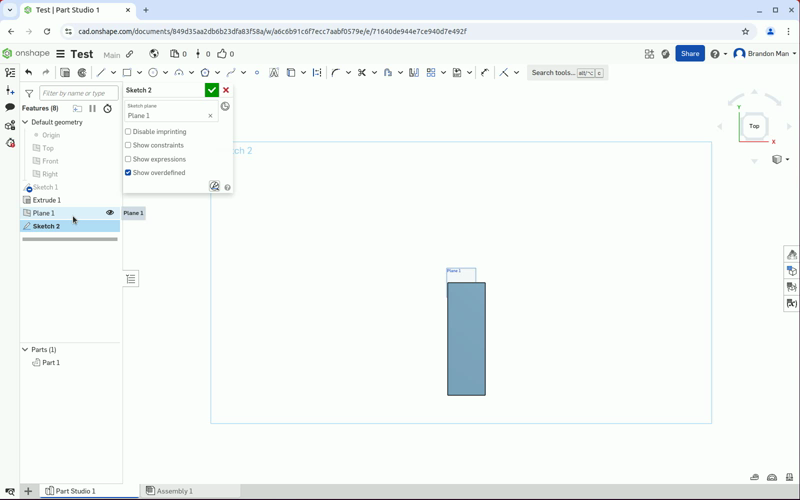
mouse_move(73, 352)
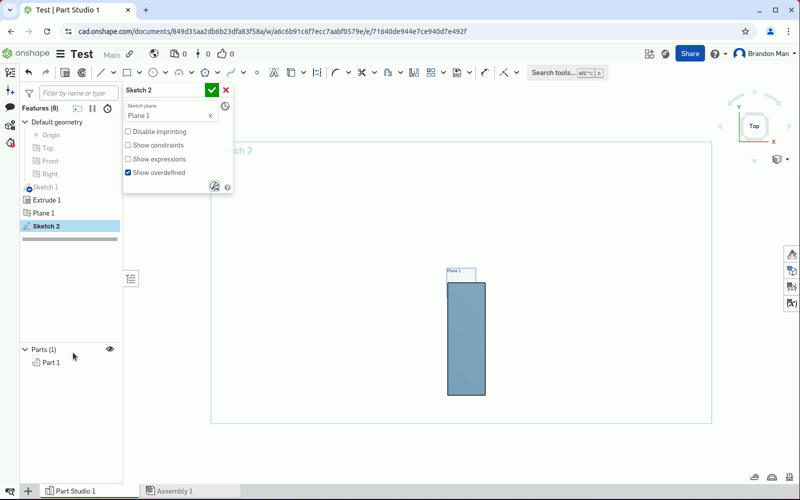
key(y)
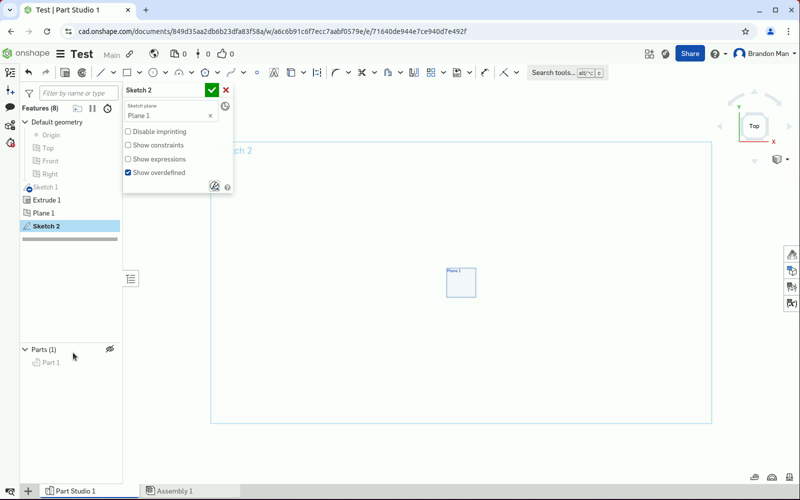
key(c)
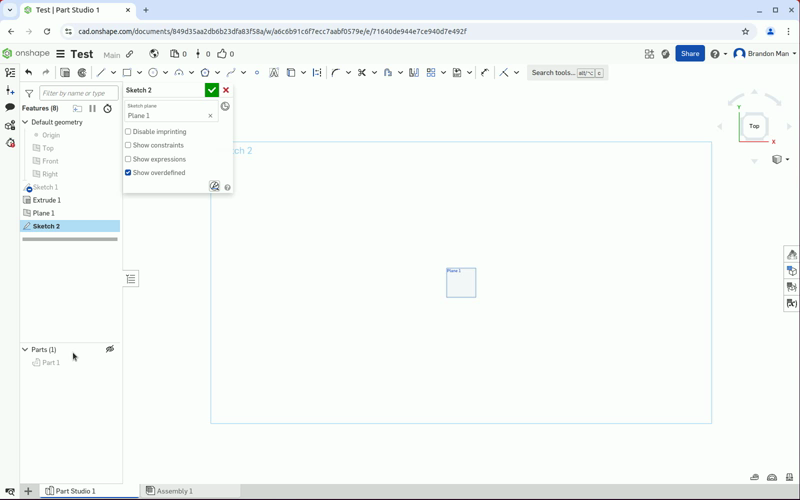
key_down(shift)
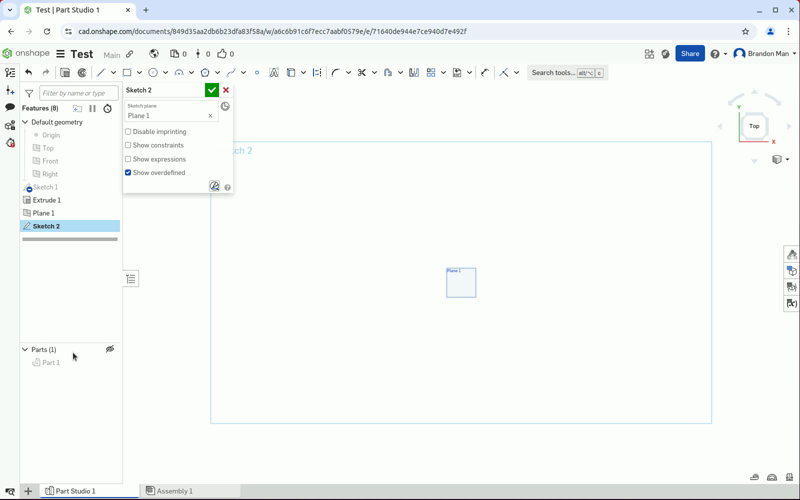
mouse_move(467, 369)
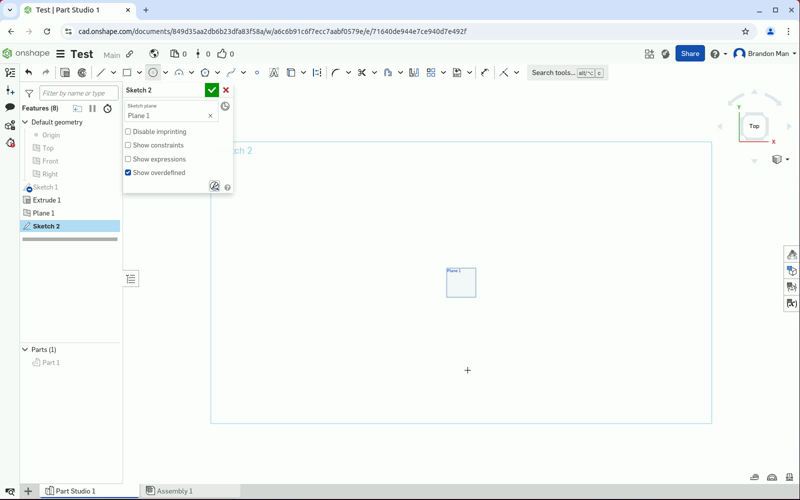
click(467, 369)
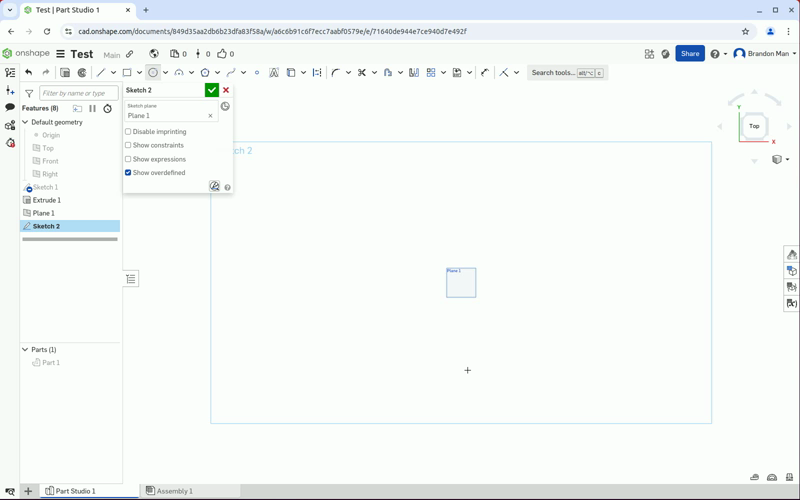
key_up(shift)
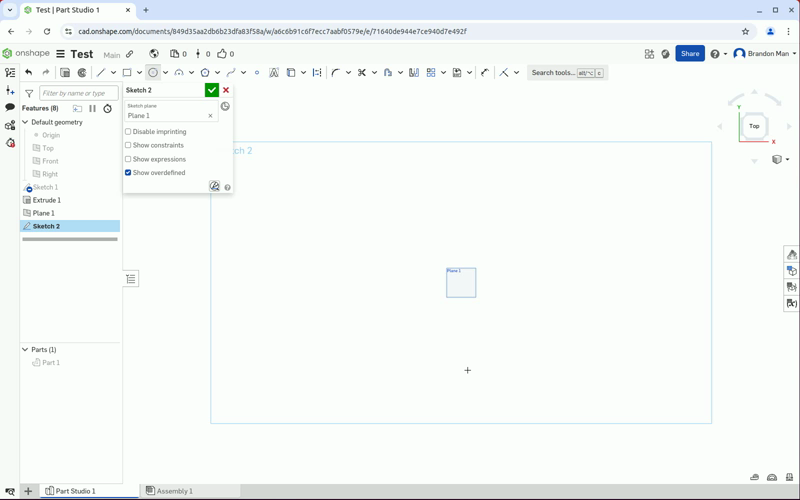
mouse_move(484, 369)
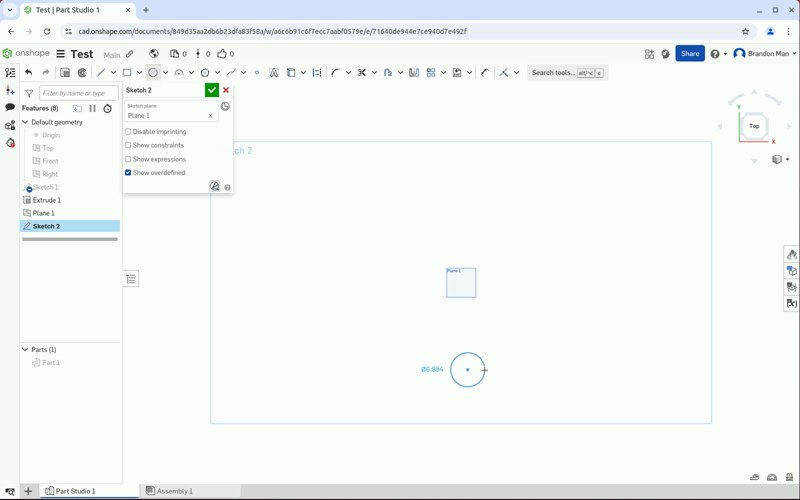
click(484, 369)
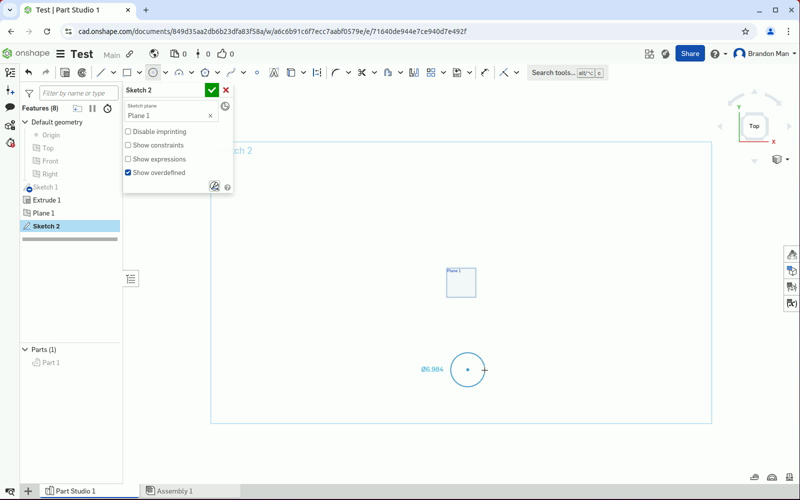
key(esc)
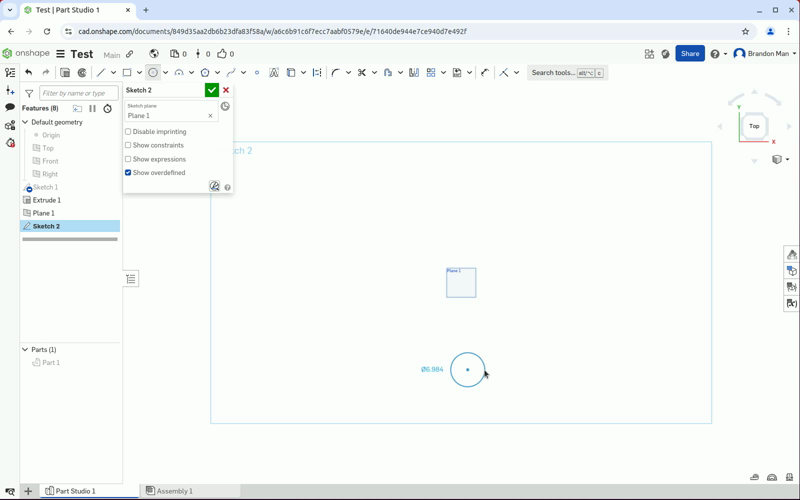
mouse_move(465, 377)
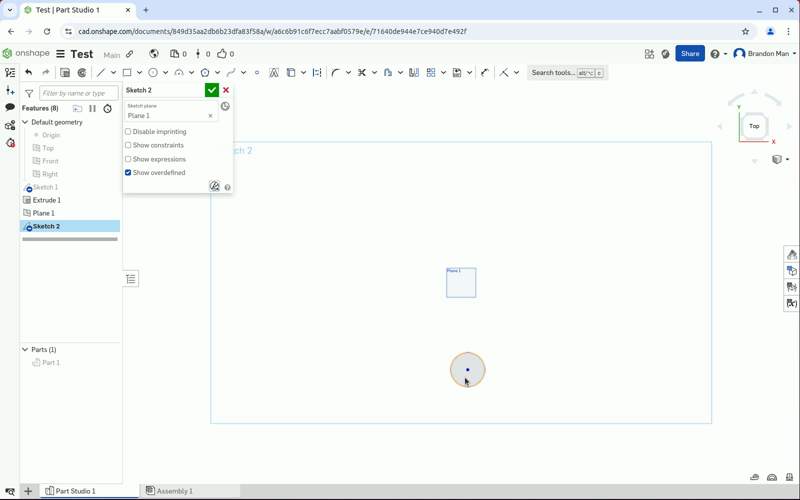
scroll(6)
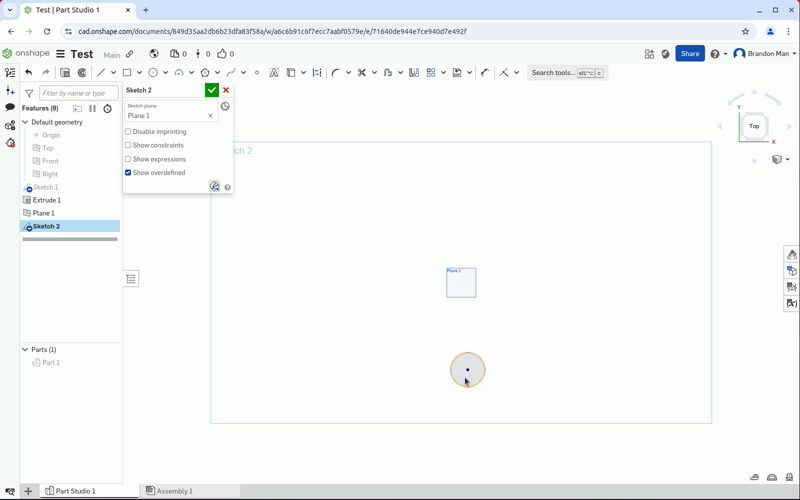
scroll(6)
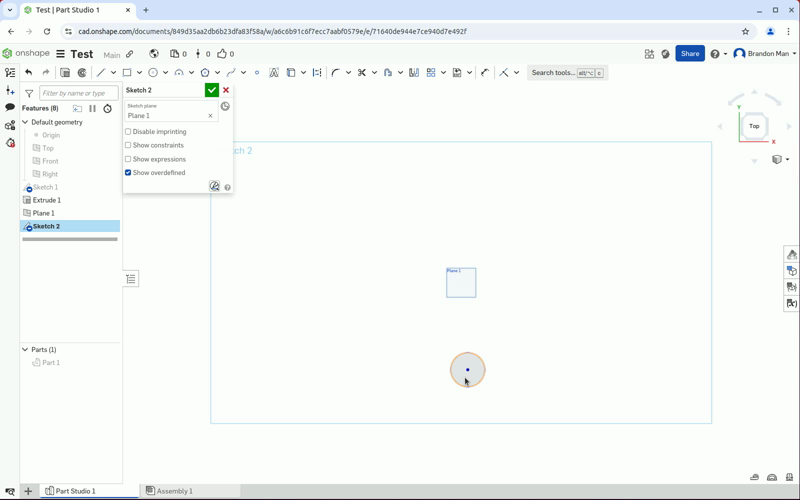
scroll(6)
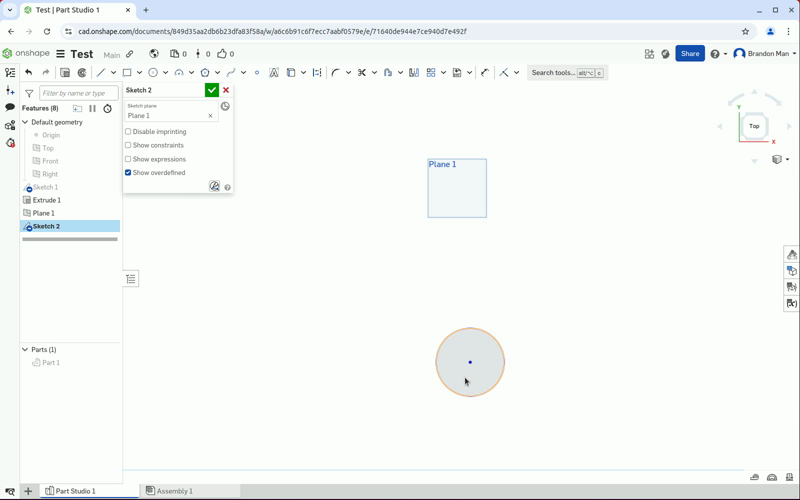
scroll(6)
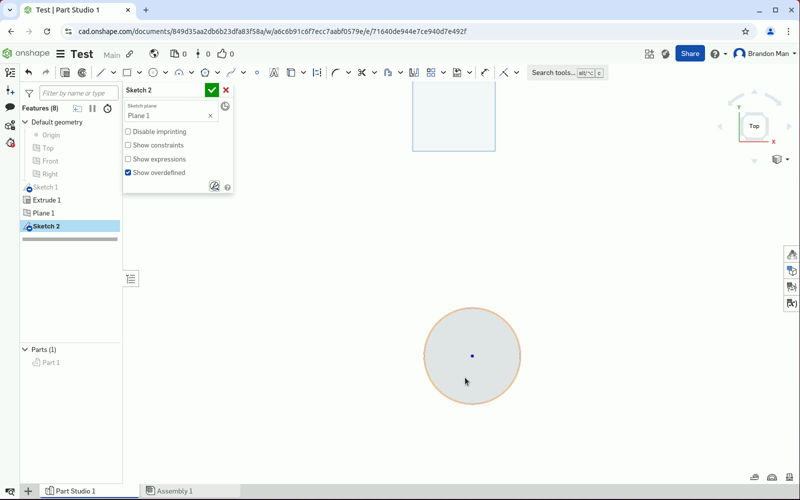
scroll(6)
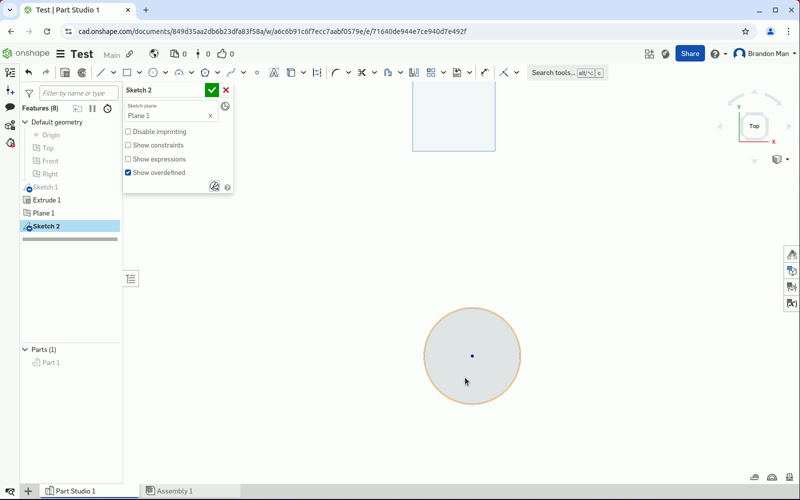
scroll(6)
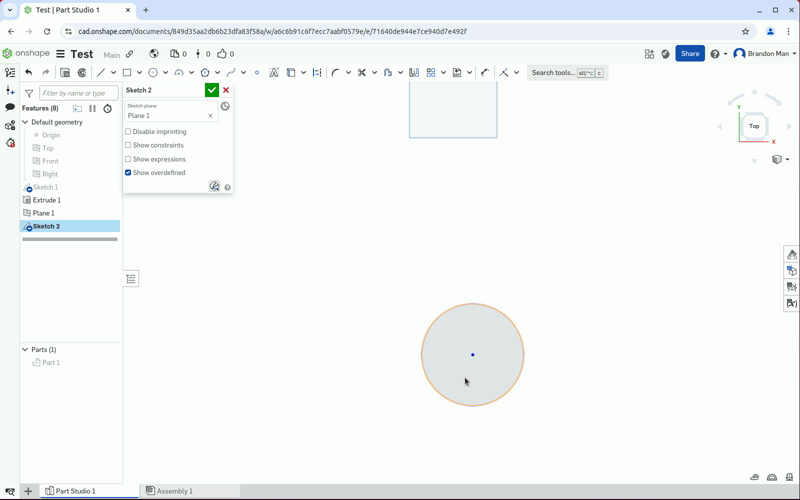
scroll(6)
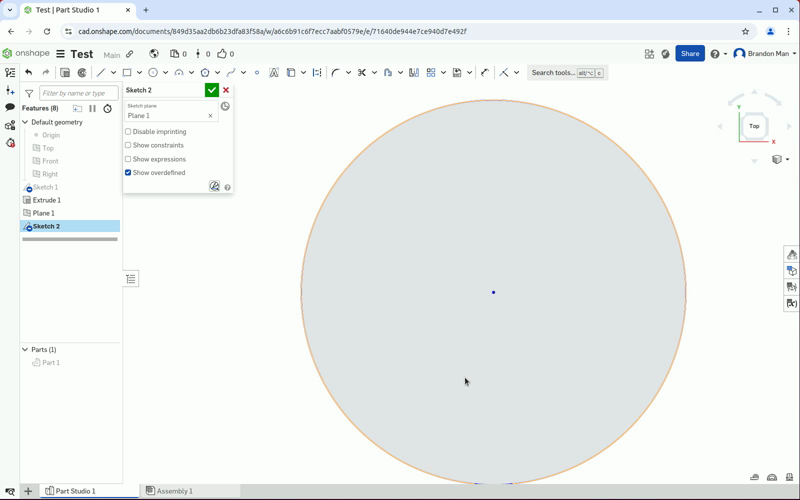
click(465, 377)
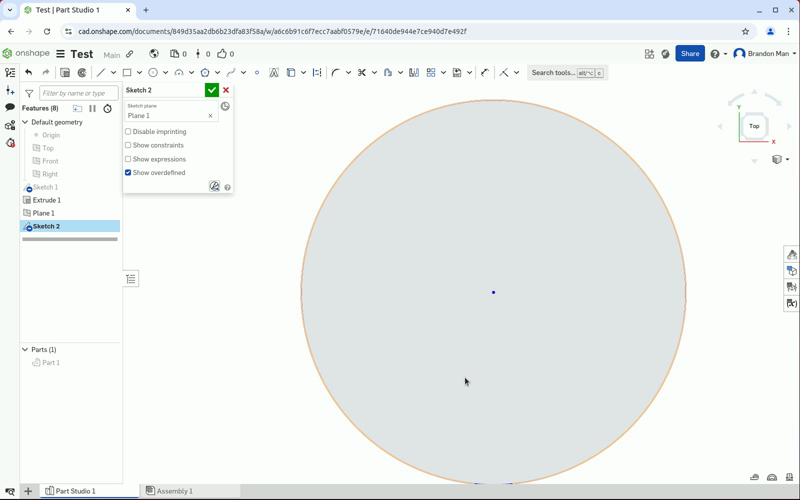
scroll(-6)
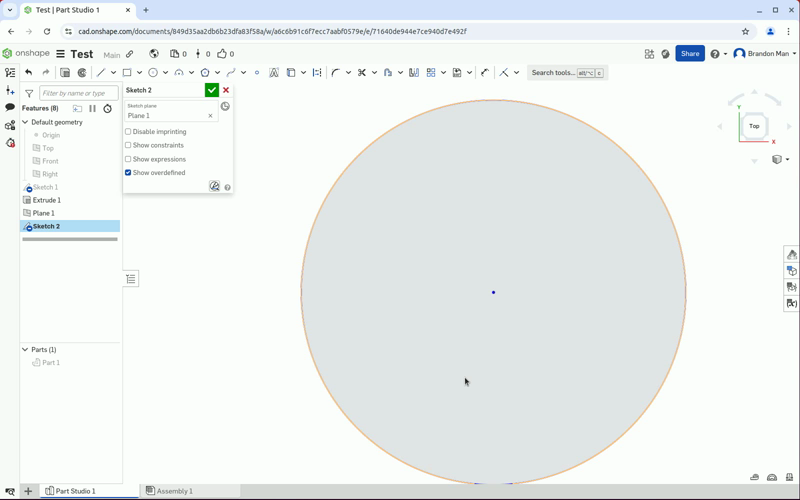
scroll(-6)
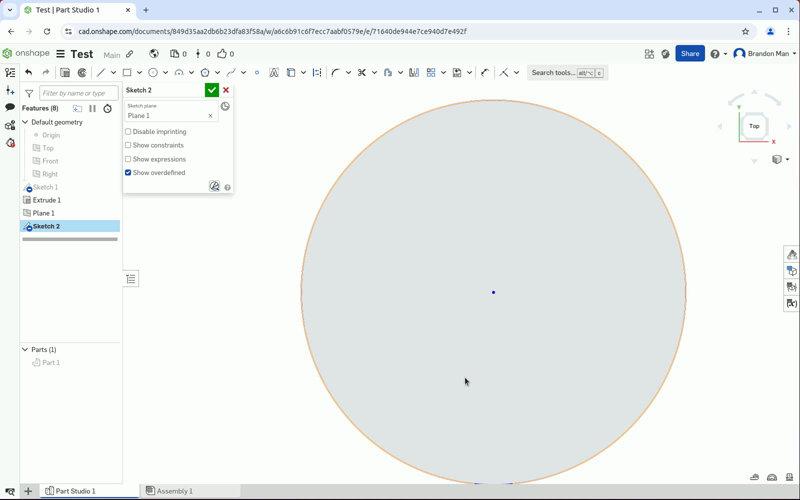
scroll(-6)
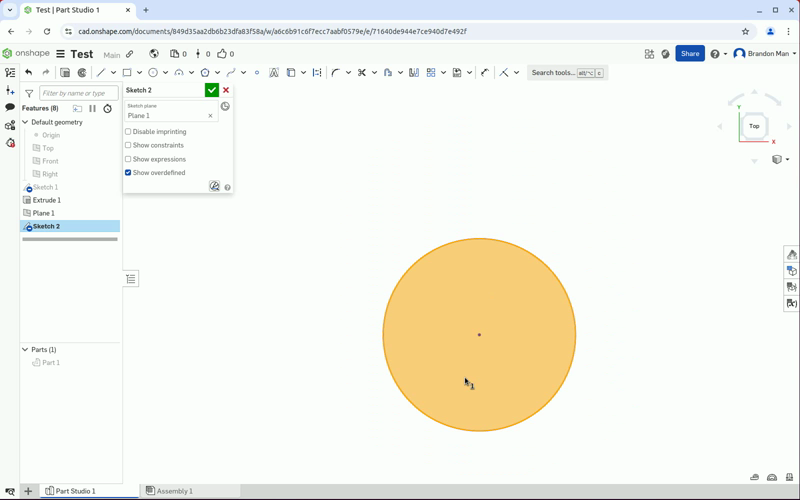
scroll(-6)
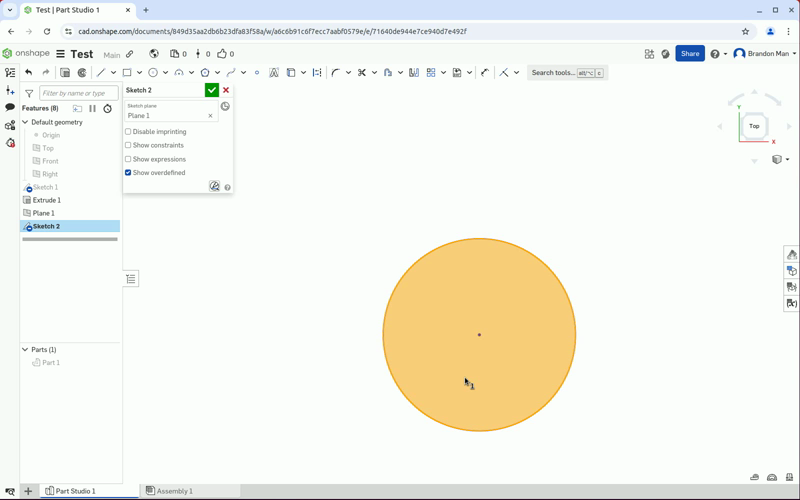
scroll(-6)
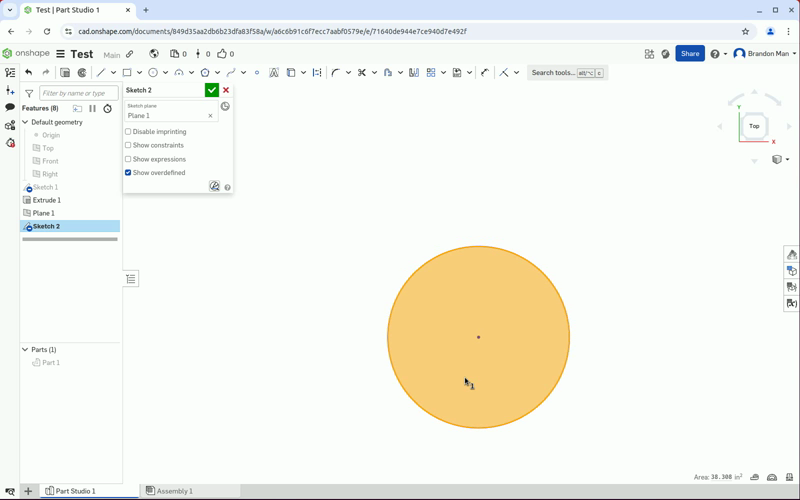
scroll(-6)
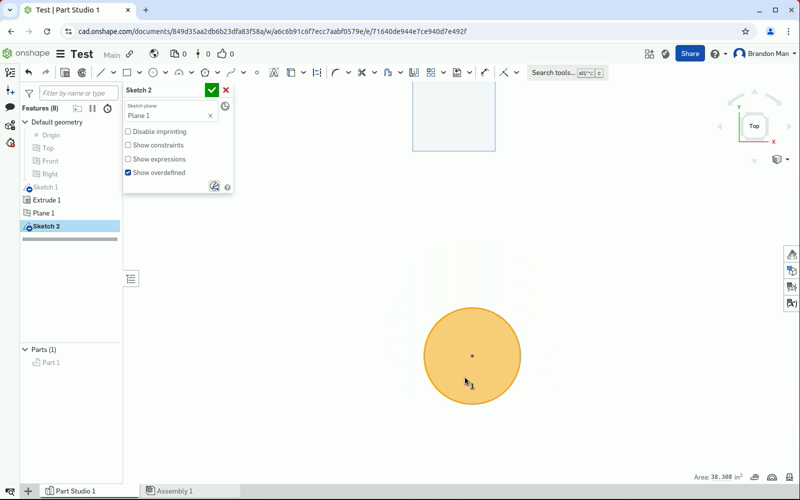
scroll(-6)
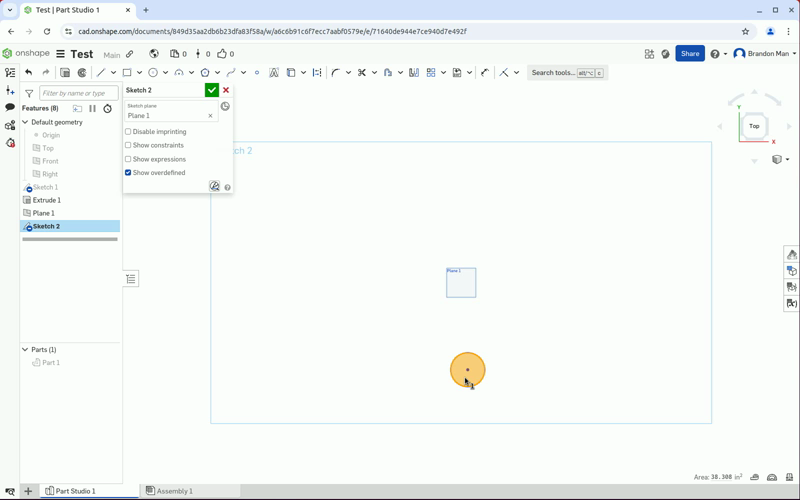
mouse_move(73, 352)
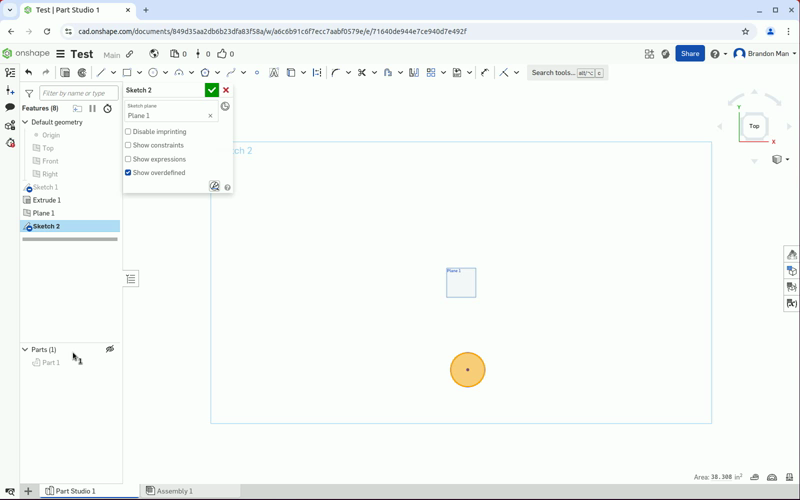
key(shift+y)
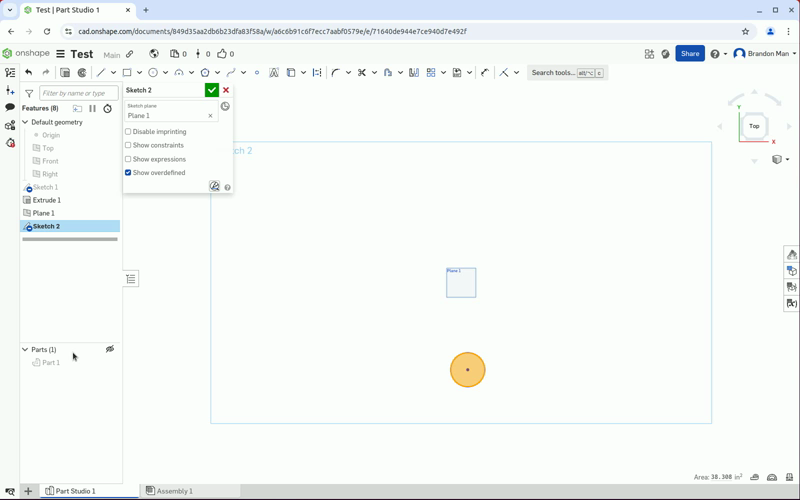
key(shift+e)
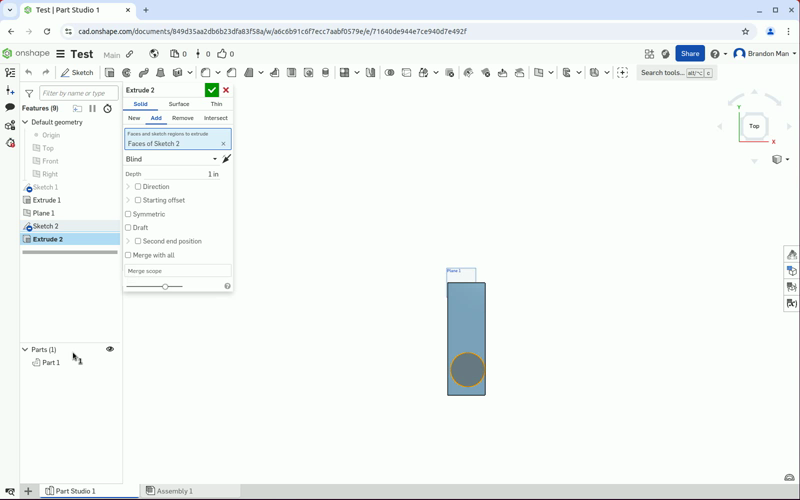
mouse_move(143, 106)
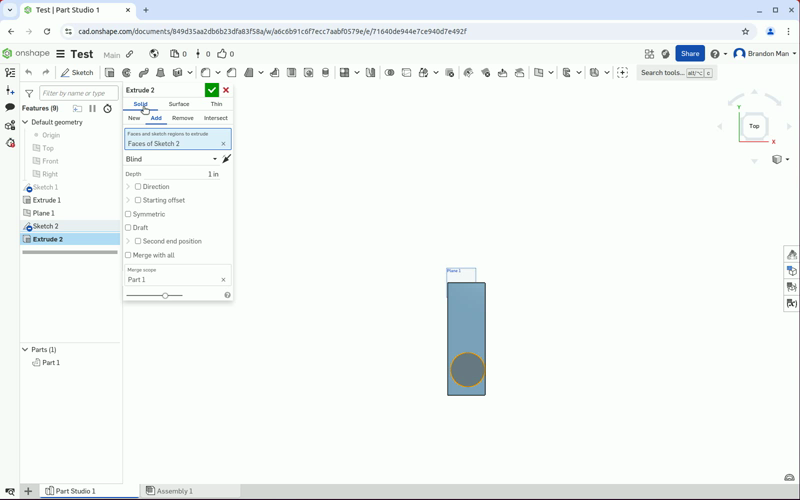
click(143, 106)
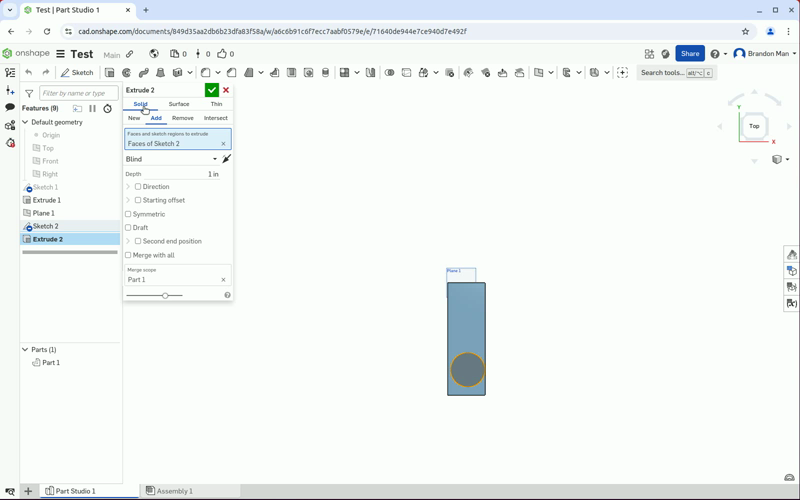
mouse_move(186, 120)
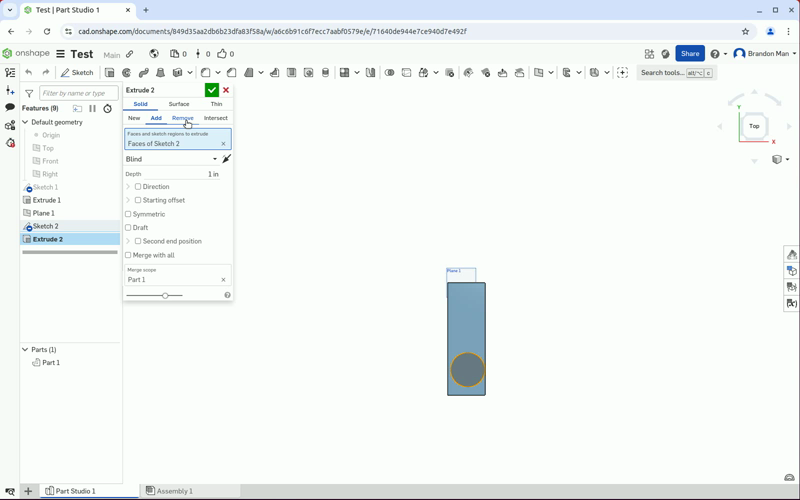
click(186, 120)
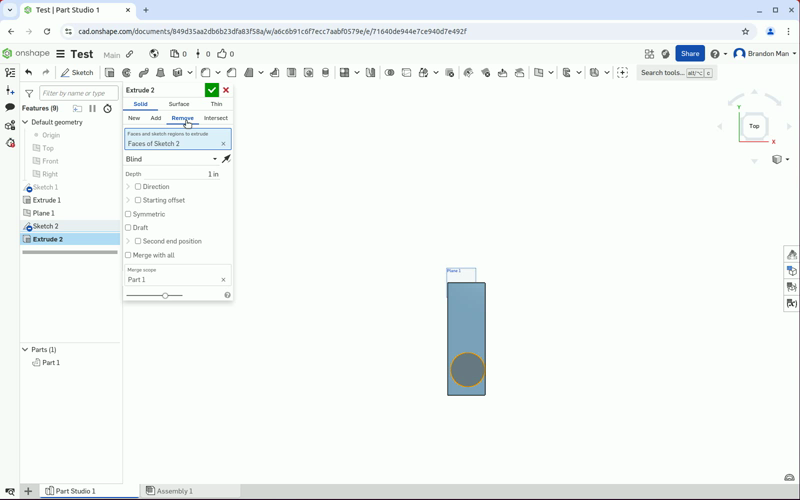
key(tab, 4)
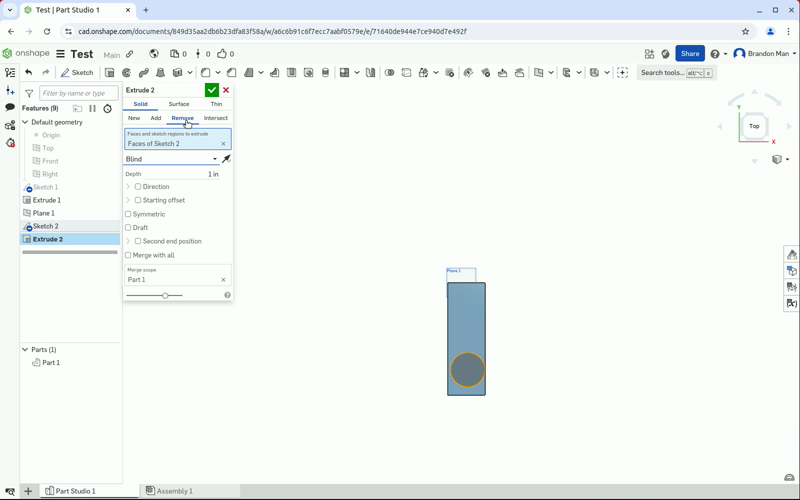
text(23.108)
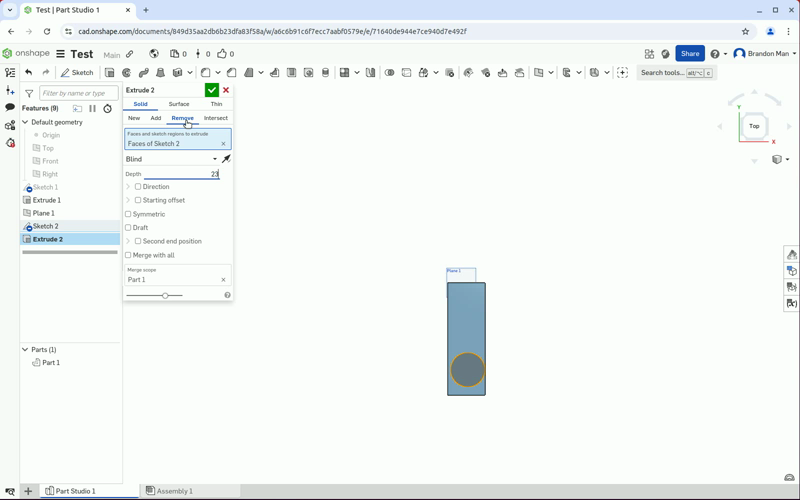
key(tab, 6)
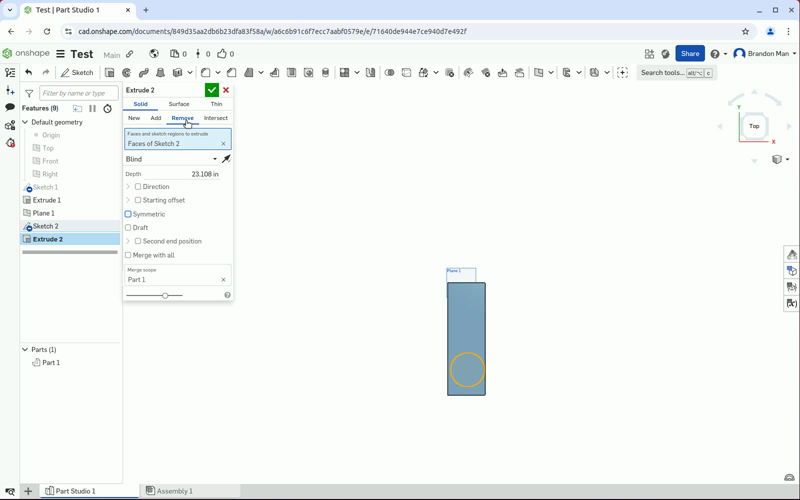
key(space)
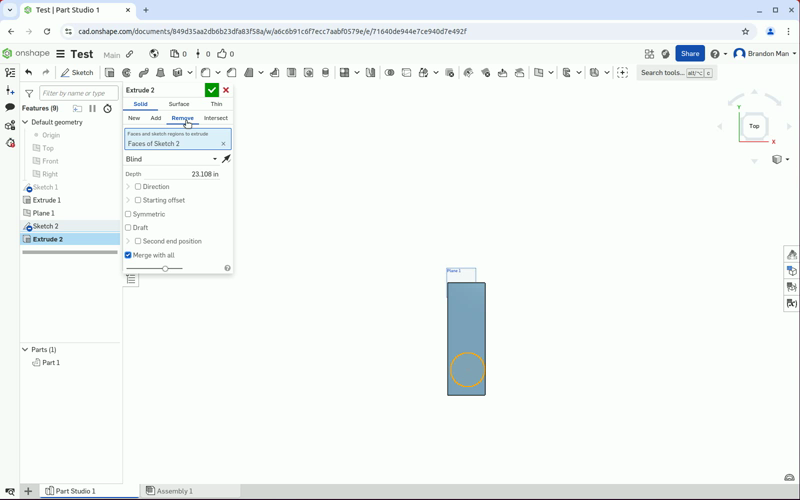
key(enter)
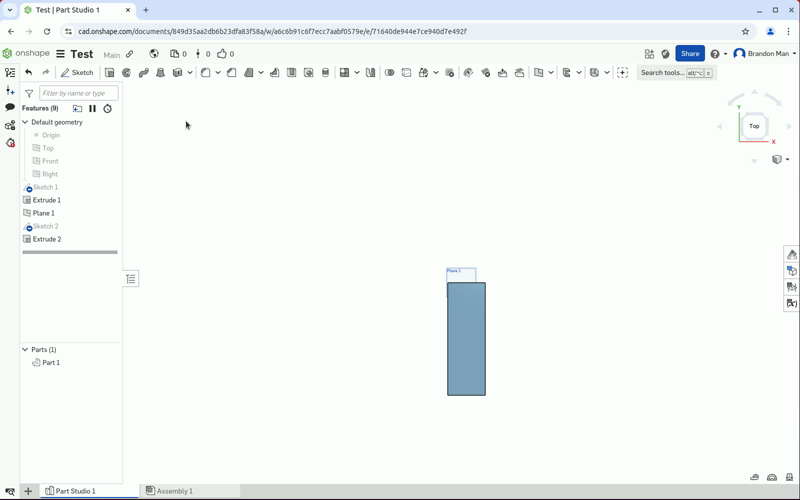
key(shift+h)
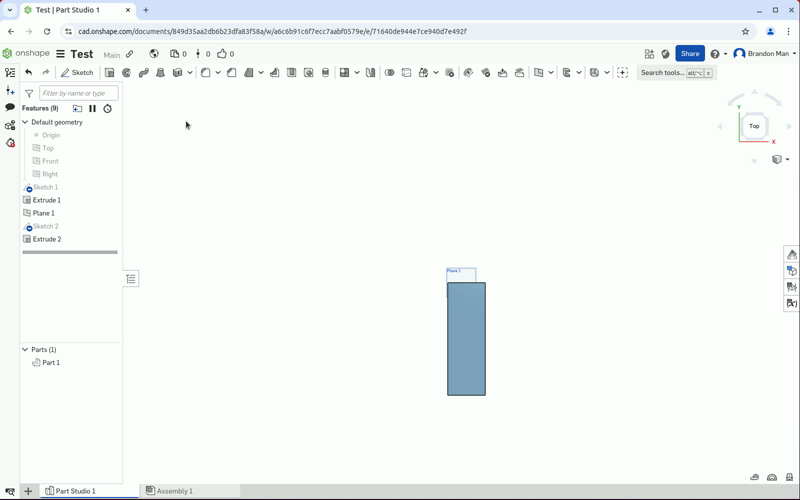
key(shift+h)
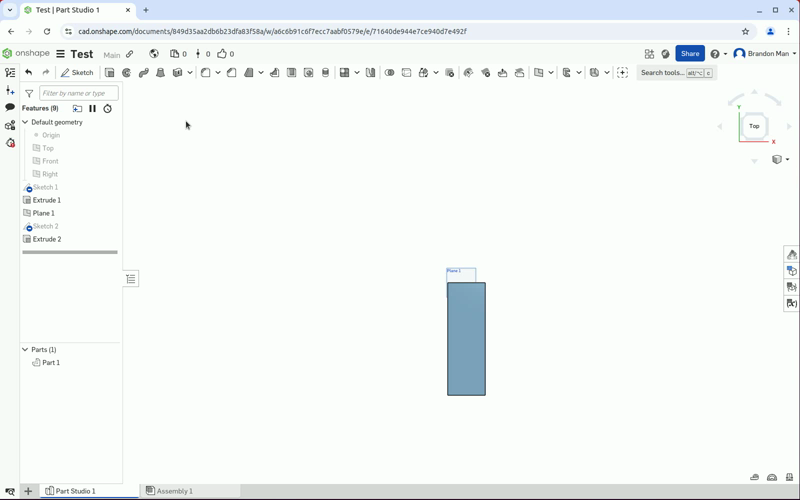
key(shift+7)
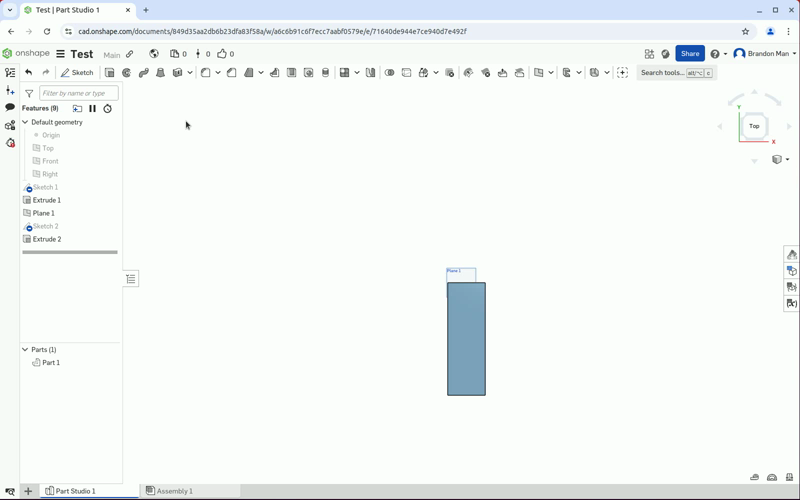
key(up, 3)
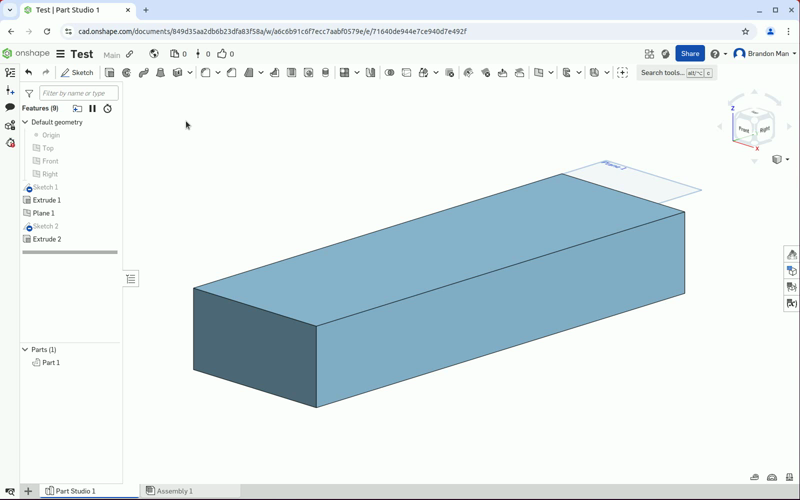
key(left, 3)
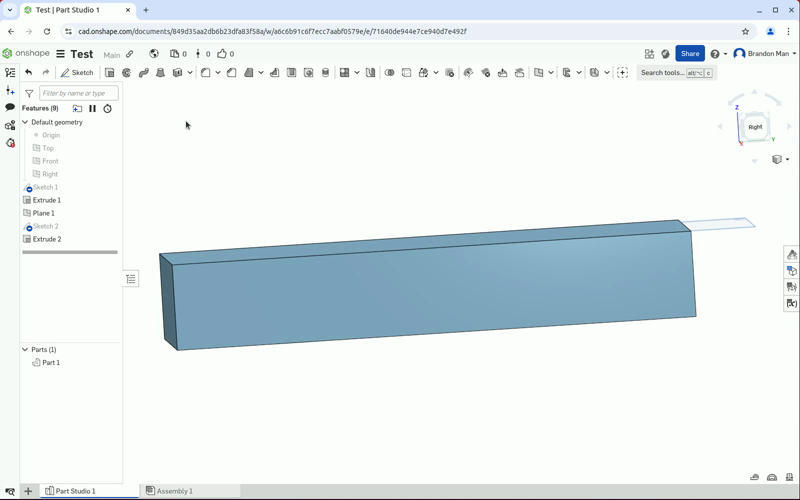
key(right, 3)
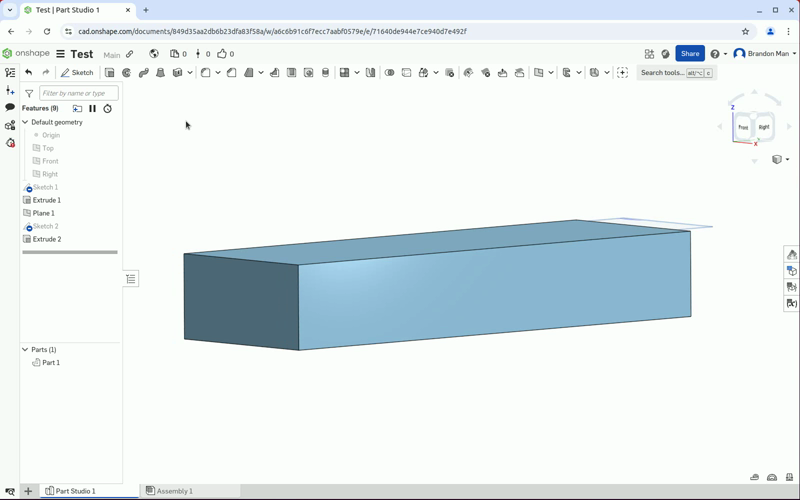
key(down, 3)
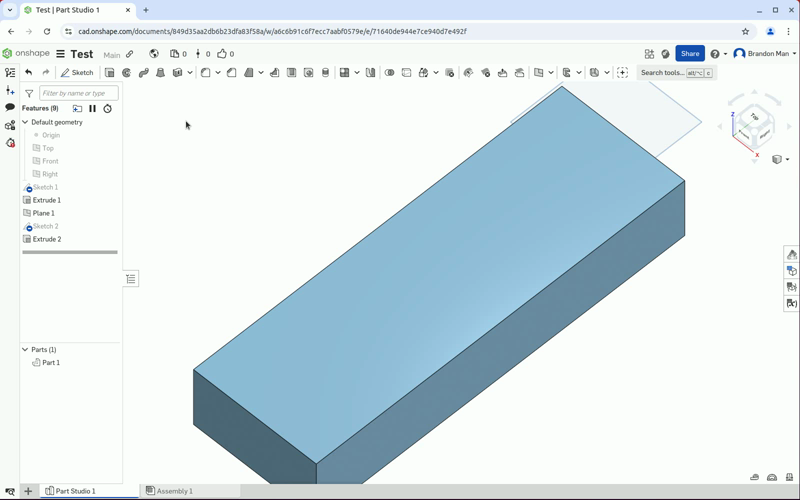
mouse_move(73, 189)
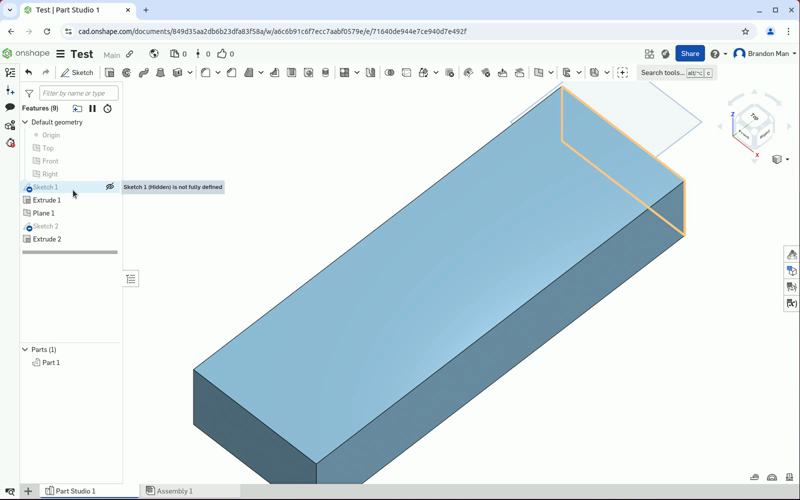
click(73, 189)